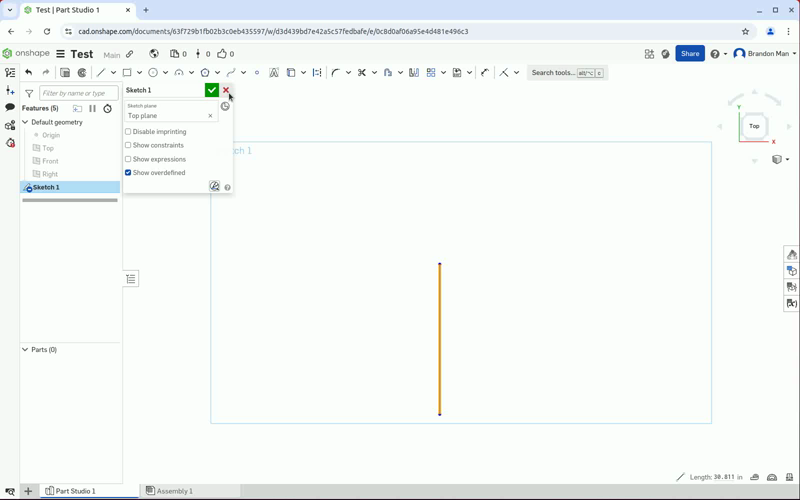
key(shift+h)
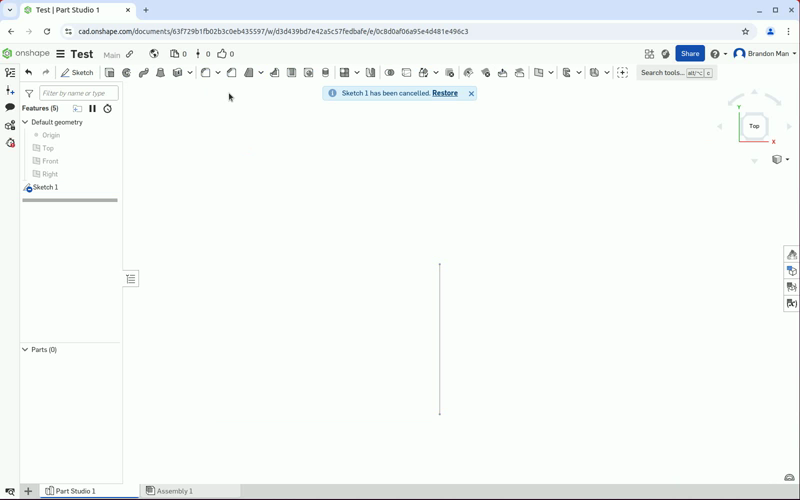
key(shift+s)
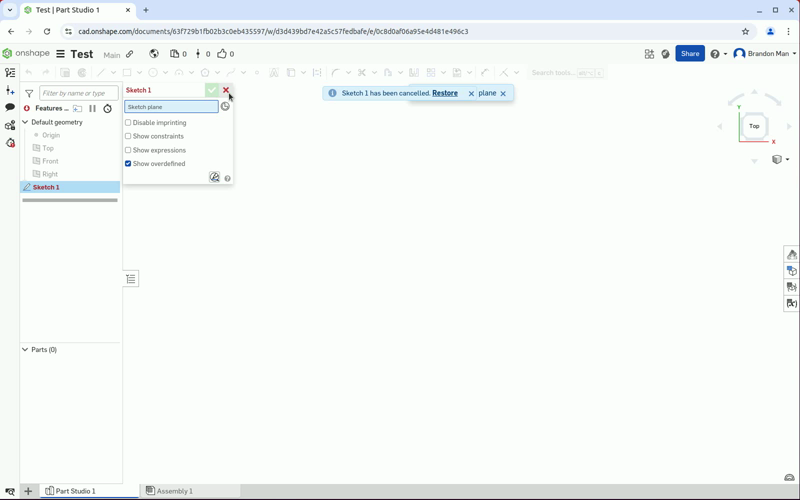
mouse_move(73, 150)
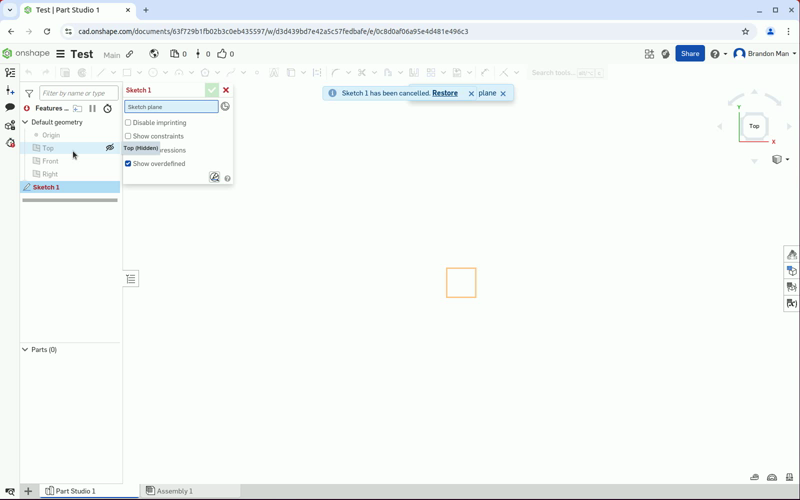
click(73, 150)
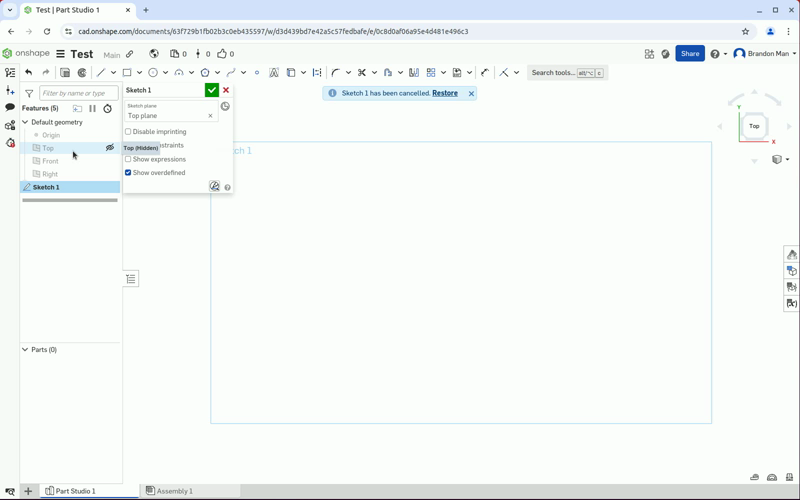
mouse_move(73, 352)
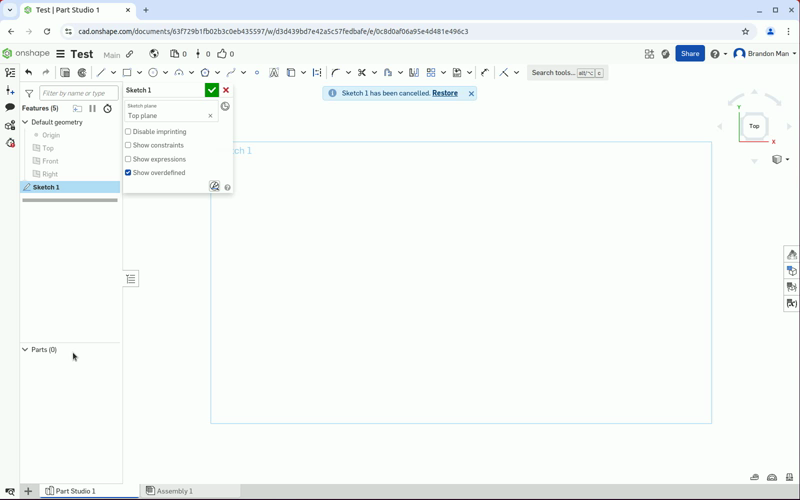
key(y)
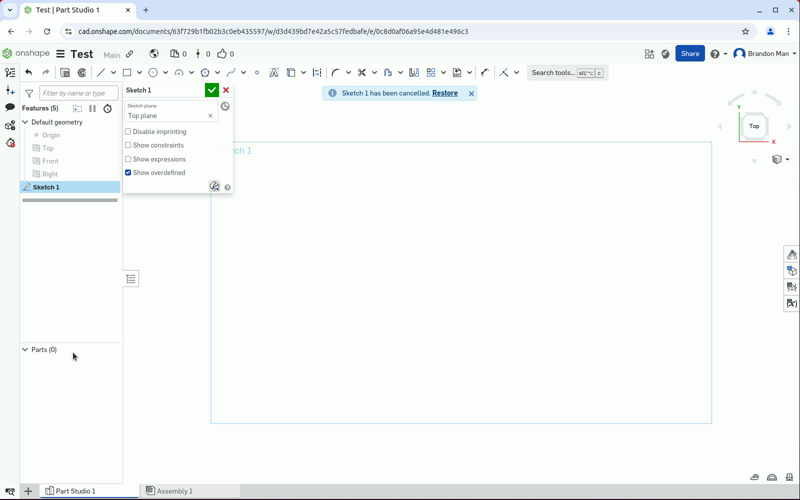
key(c)
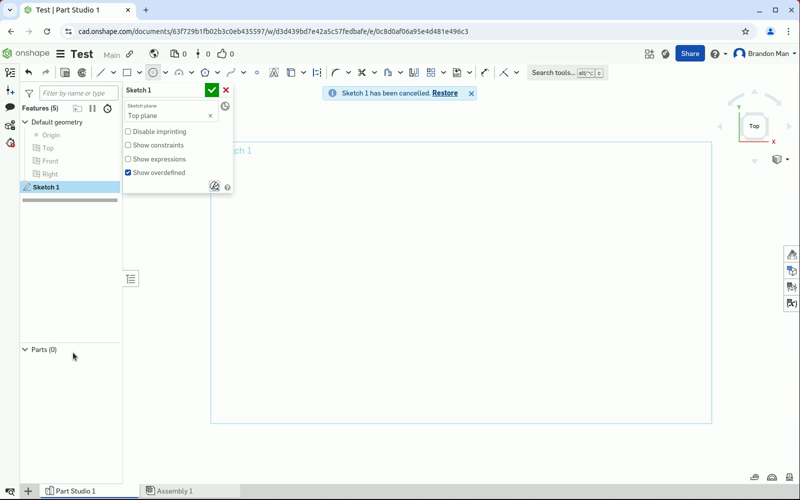
key_down(shift)
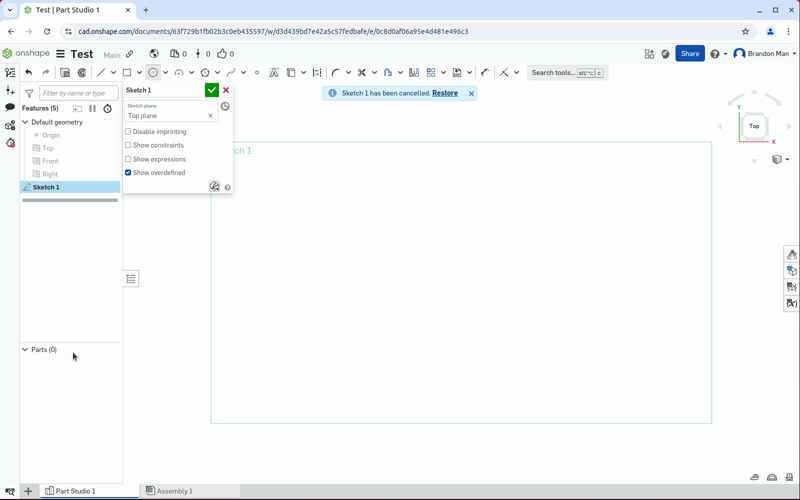
mouse_move(461, 282)
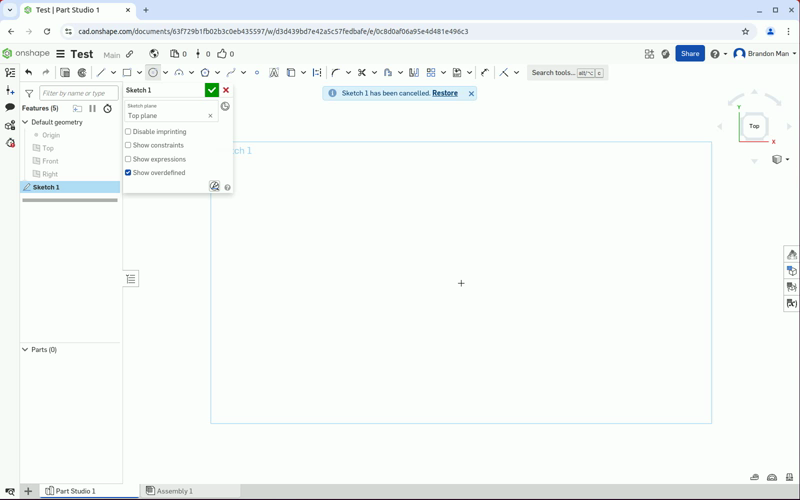
click(461, 282)
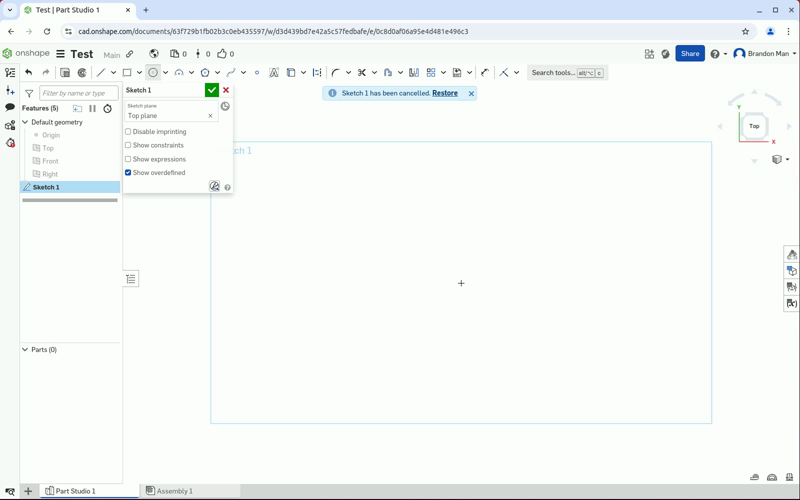
key_up(shift)
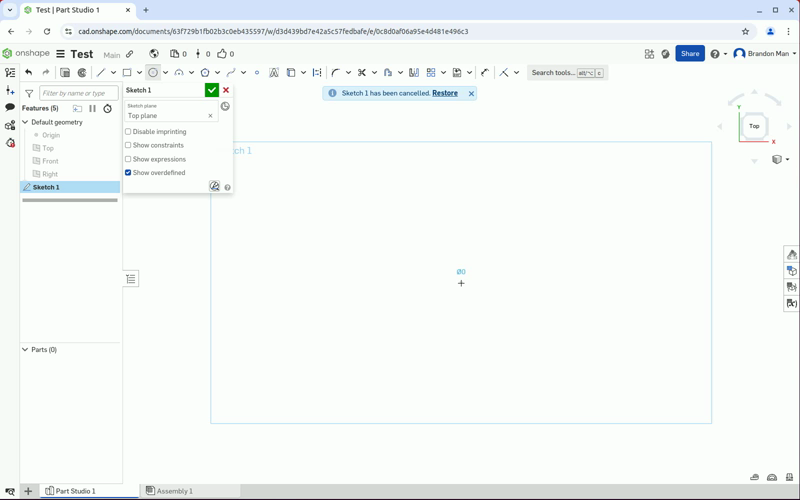
mouse_move(537, 282)
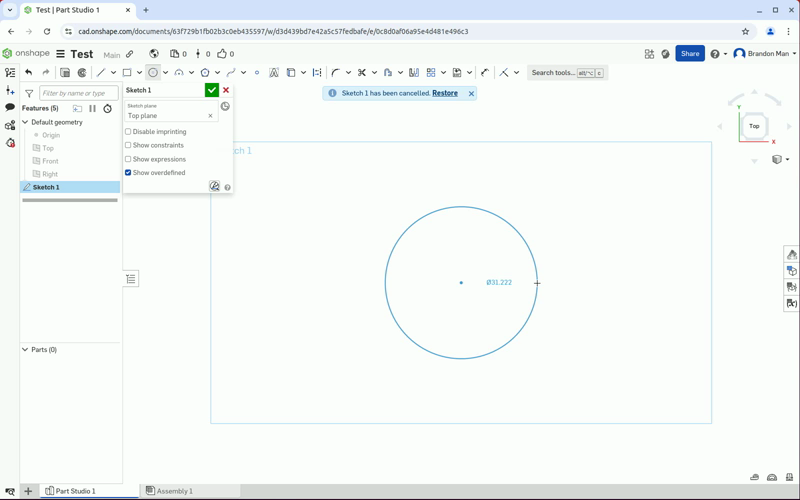
click(537, 282)
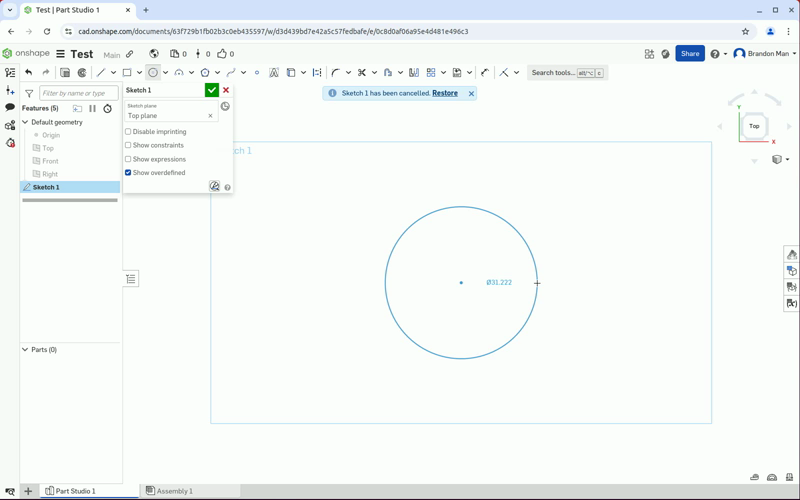
key(esc)
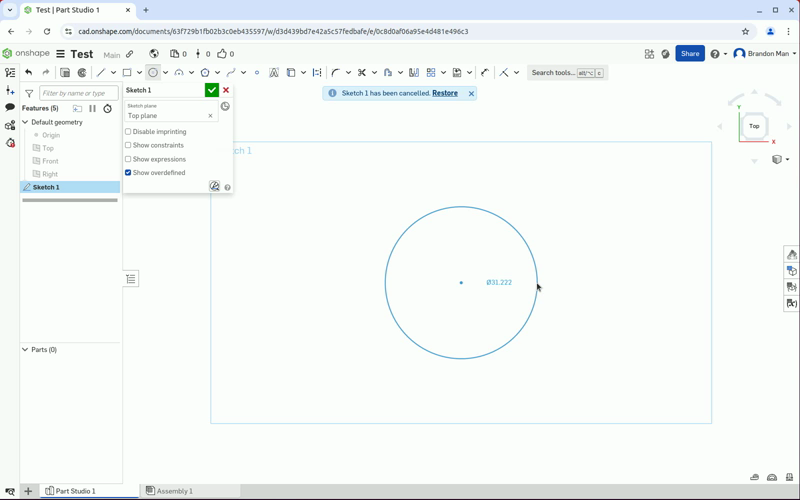
key(c)
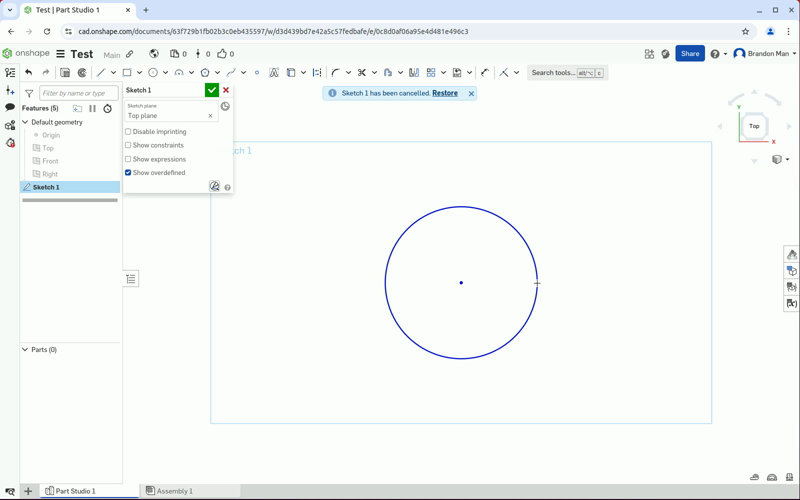
key_down(shift)
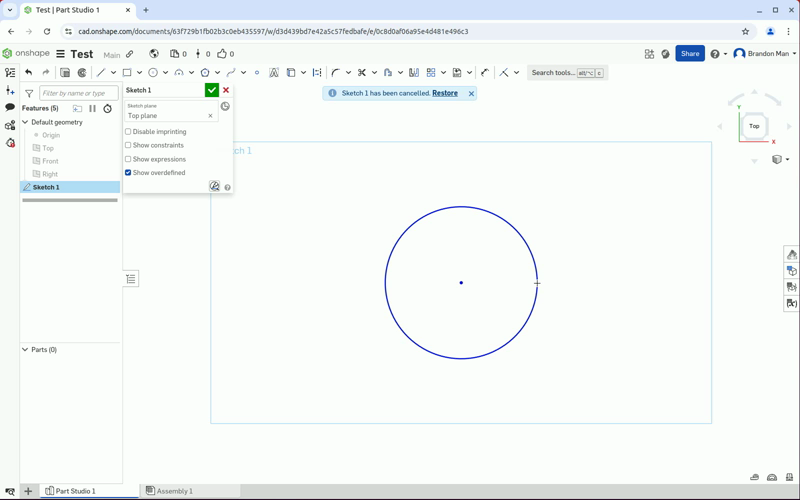
mouse_move(461, 282)
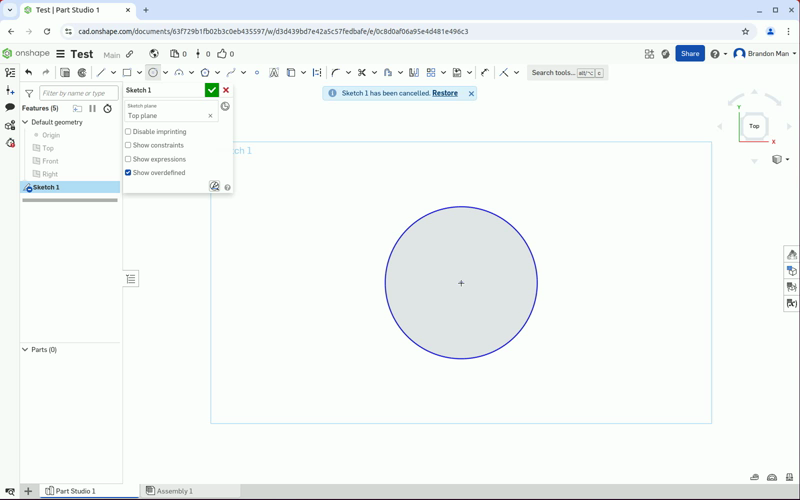
click(461, 282)
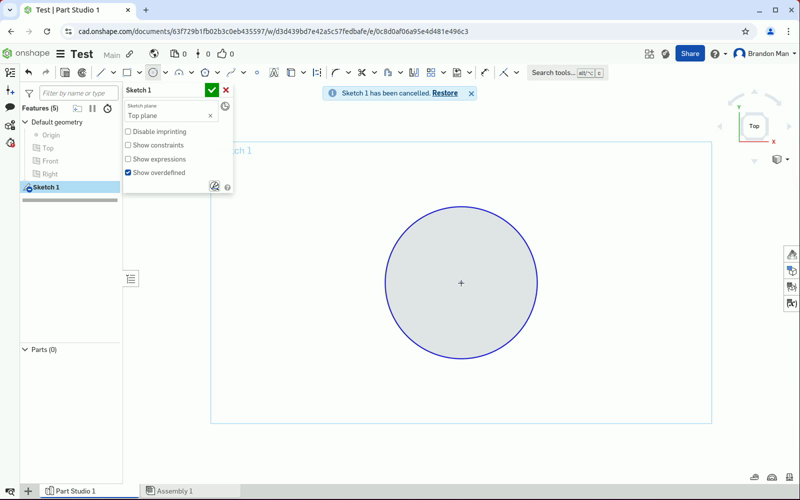
key_up(shift)
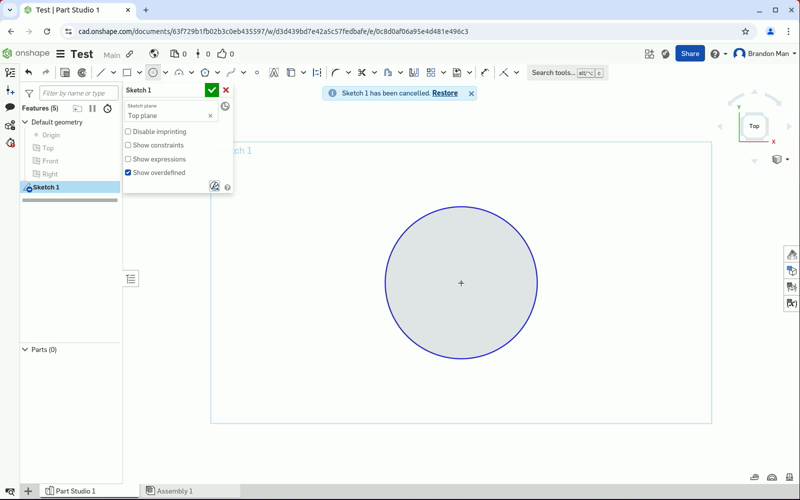
mouse_move(529, 282)
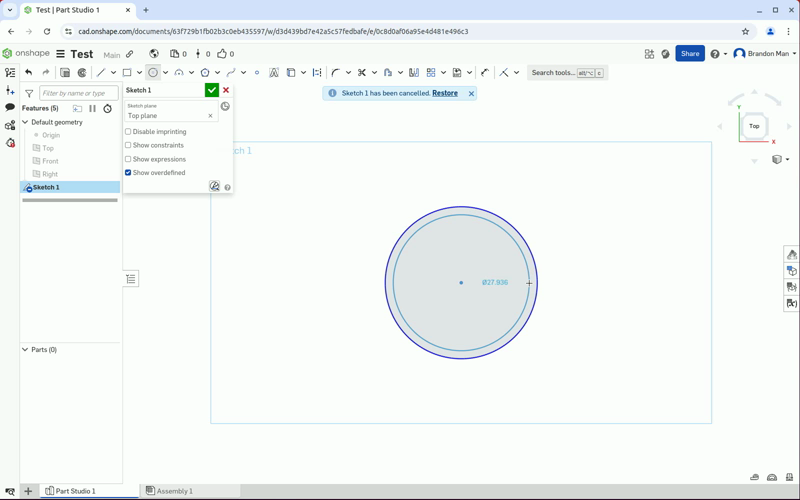
click(529, 282)
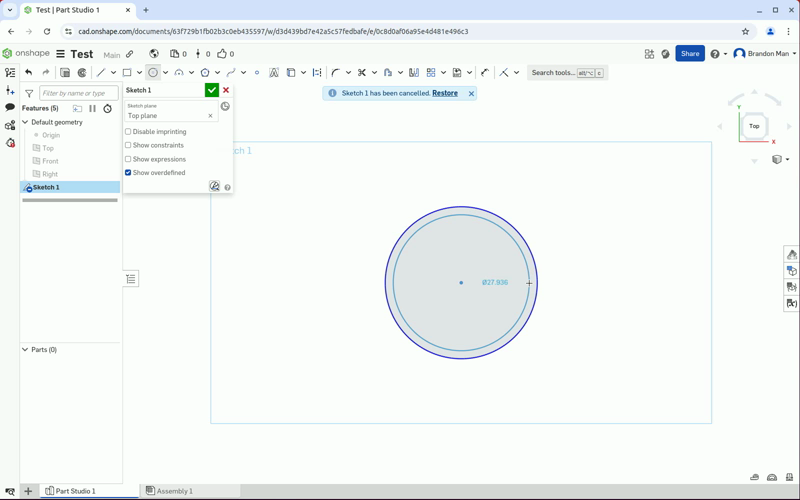
key(esc)
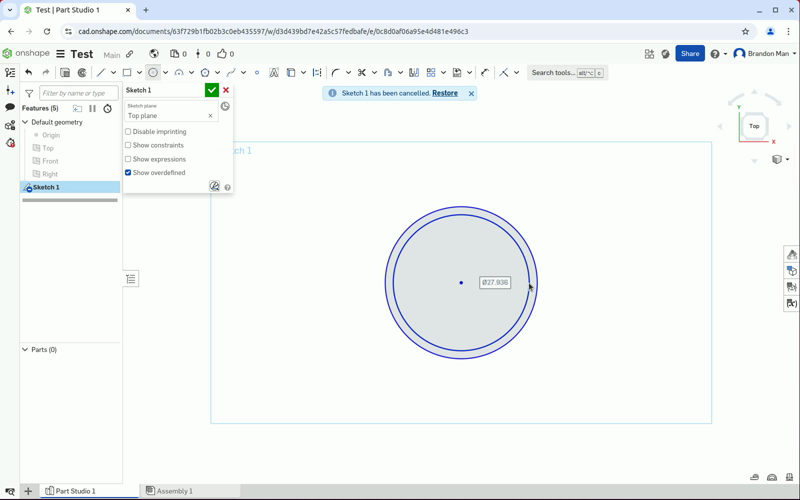
mouse_move(388, 281)
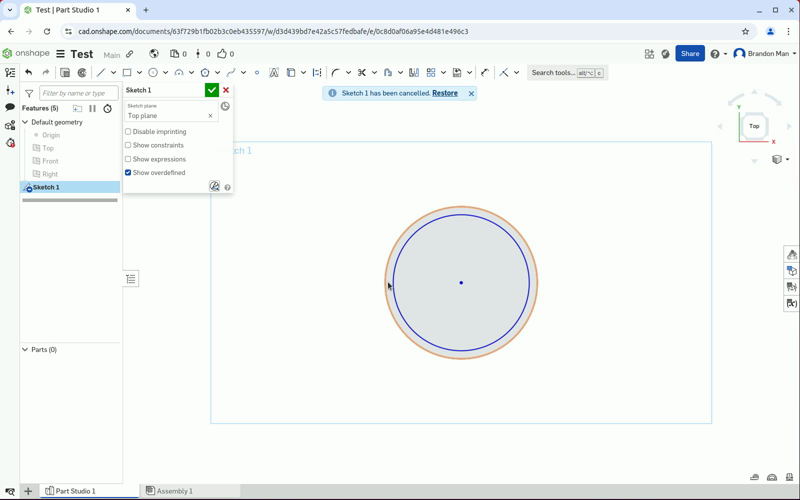
click(388, 281)
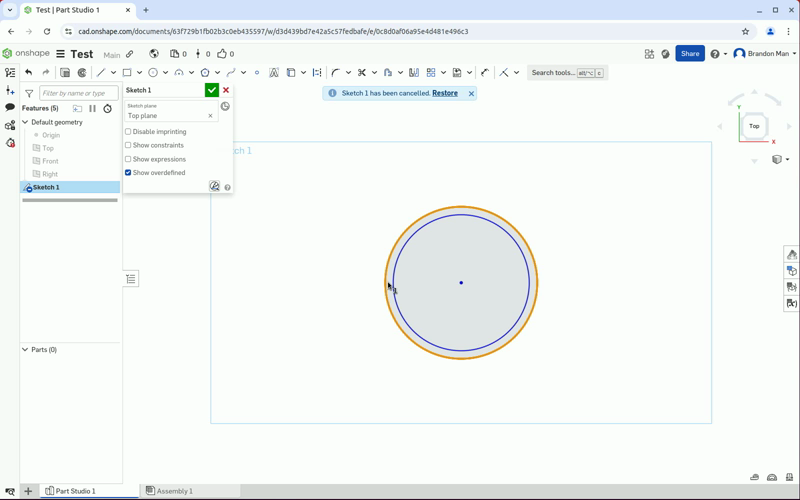
mouse_move(73, 352)
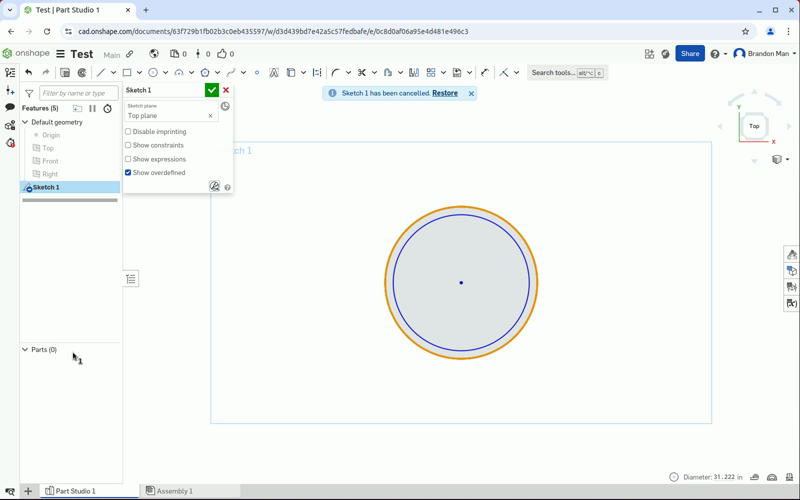
key(shift+y)
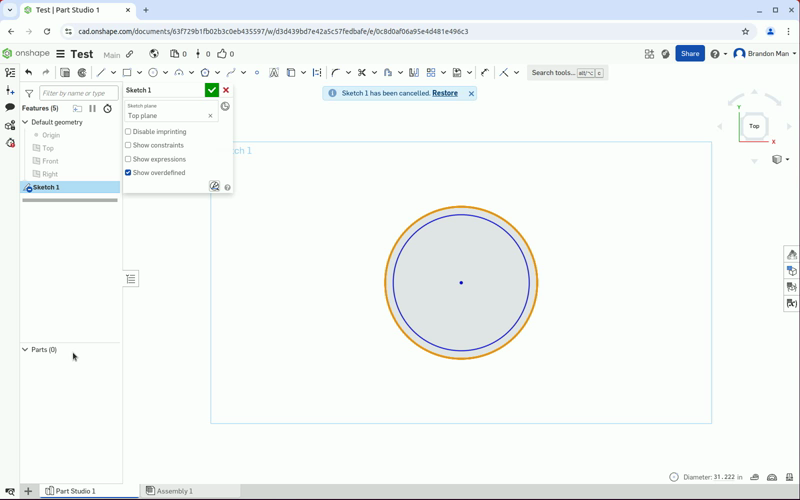
key(shift+e)
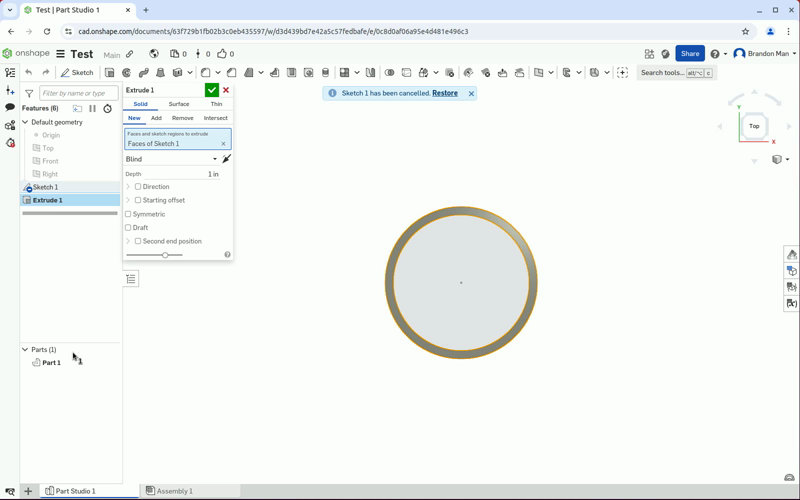
mouse_move(143, 106)
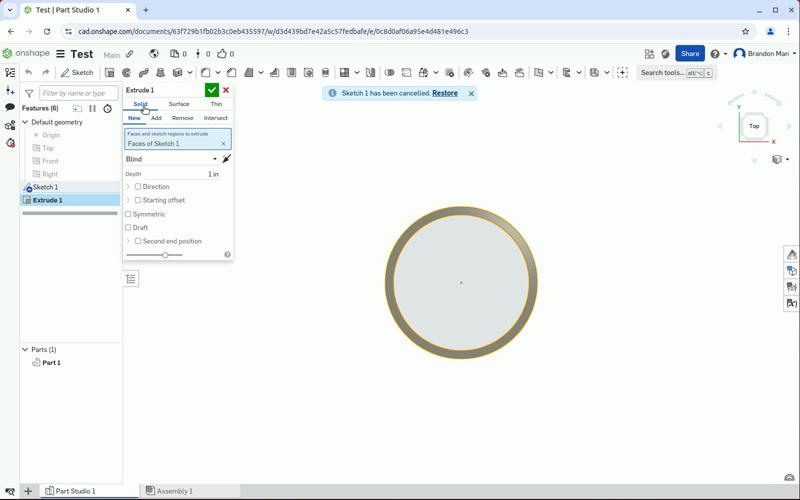
click(143, 106)
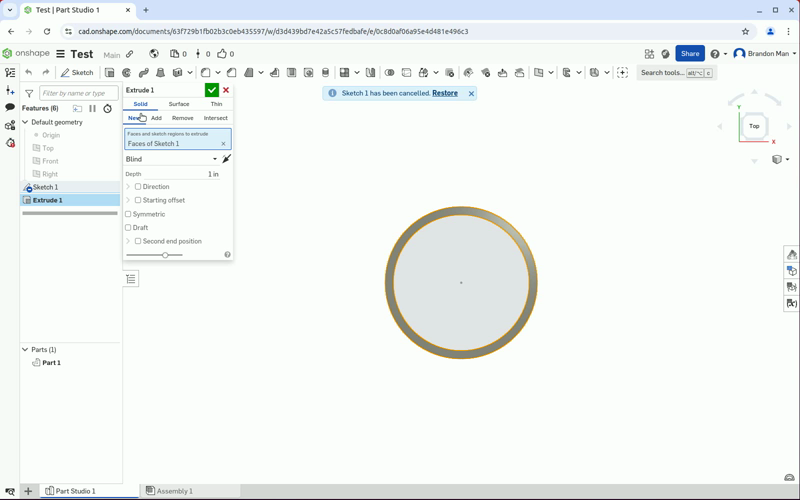
mouse_move(137, 120)
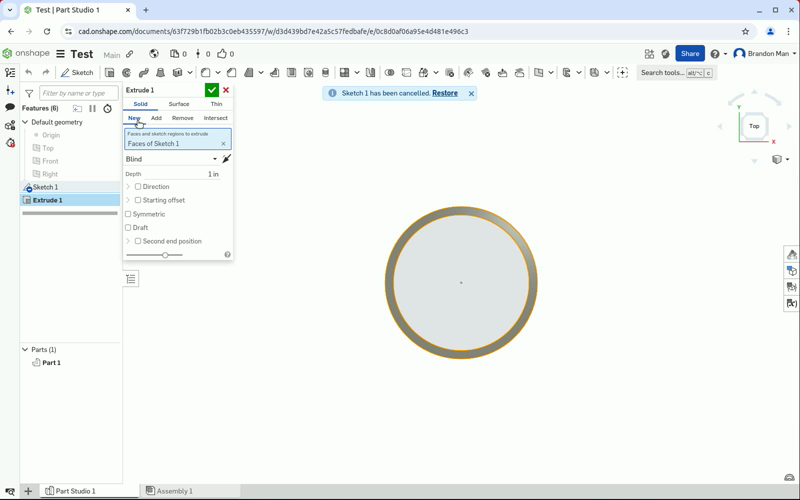
click(137, 120)
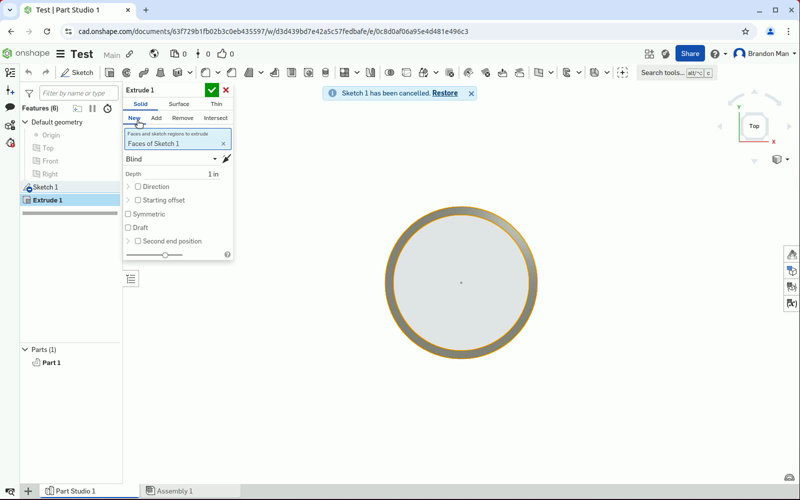
key(tab, 4)
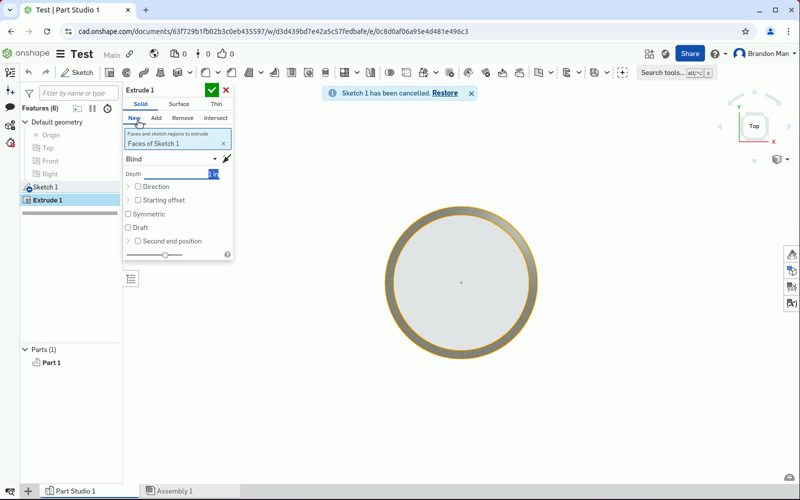
text(1.204)
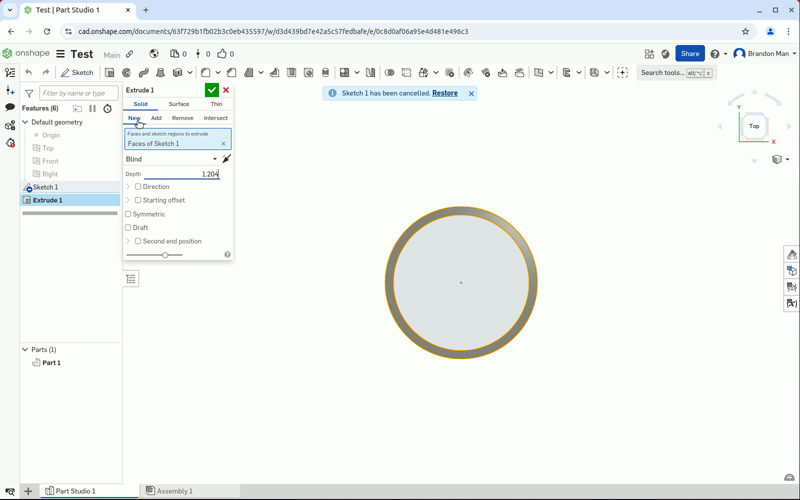
key(enter)
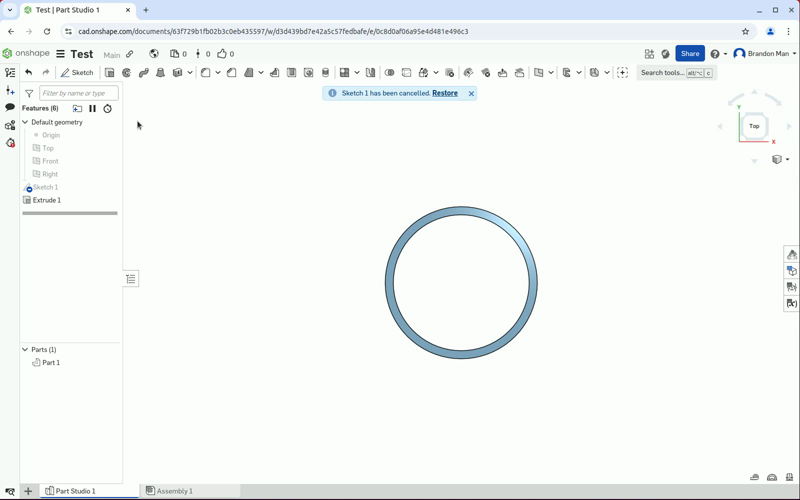
key(shift+h)
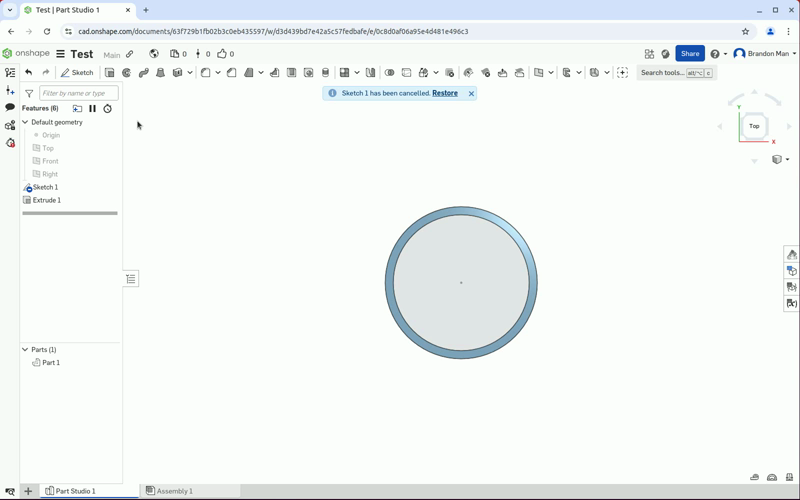
key(shift+h)
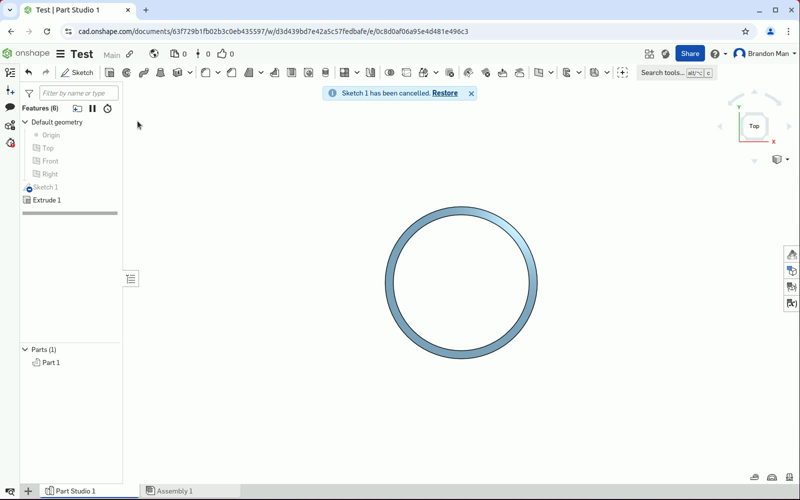
mouse_move(73, 189)
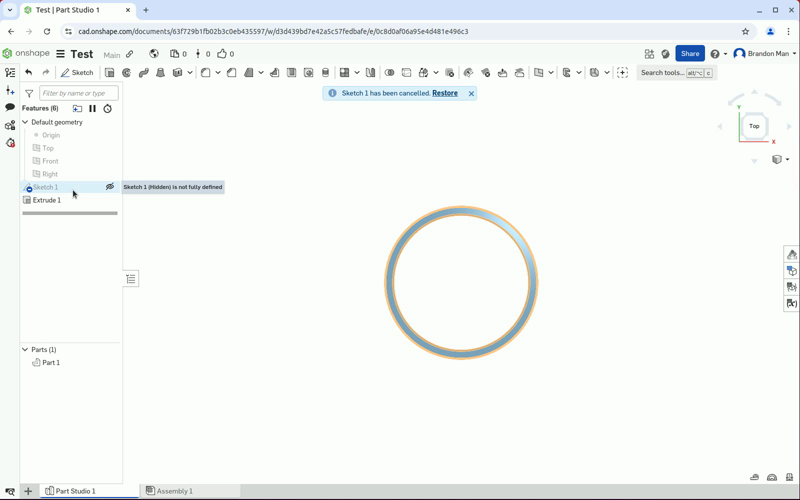
click(73, 189)
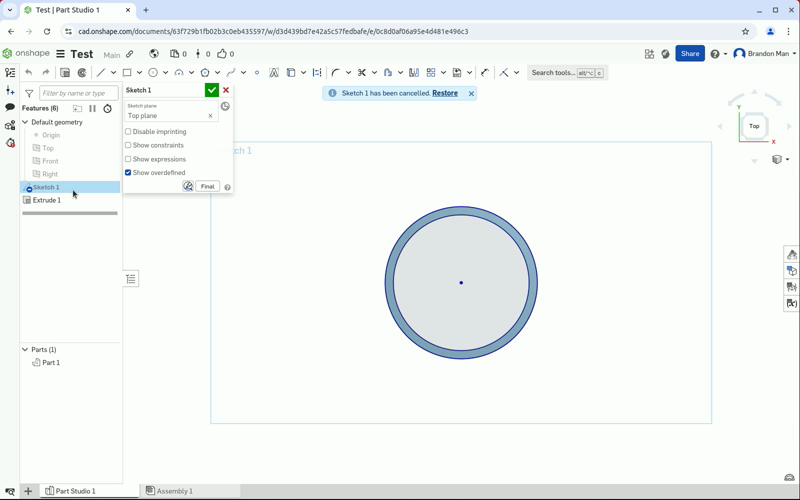
mouse_move(229, 92)
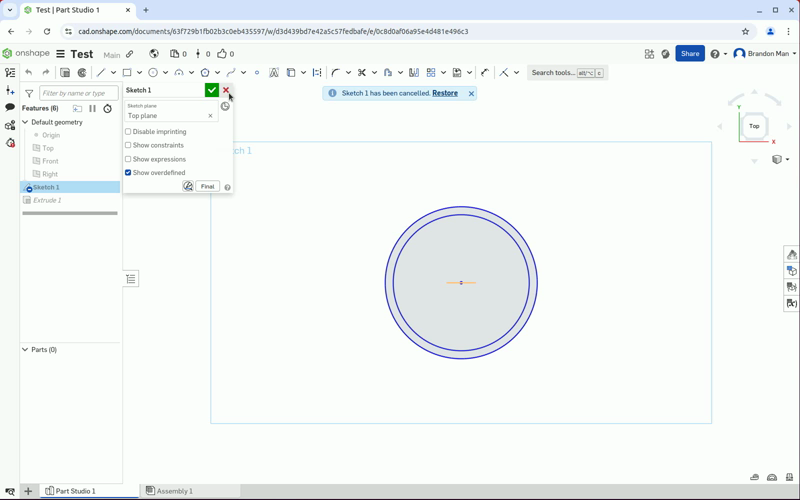
click(229, 92)
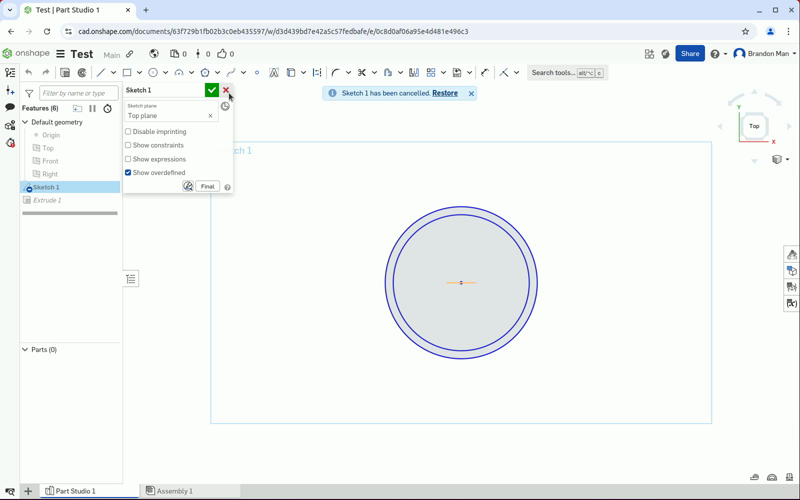
key(shift+s)
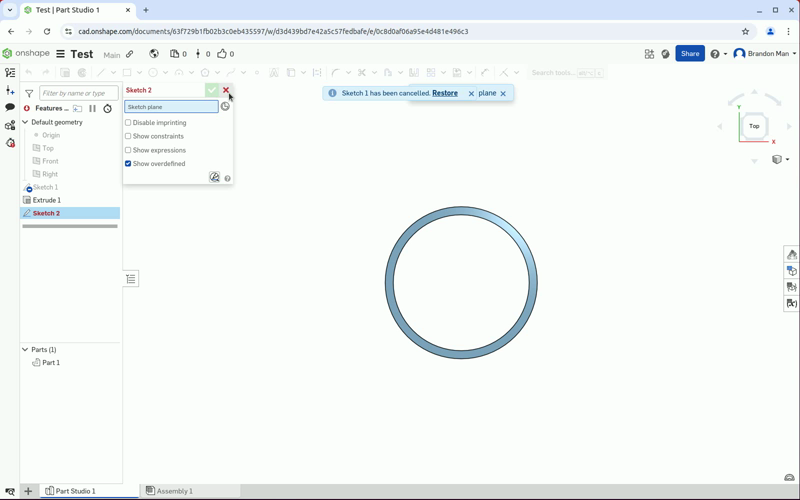
mouse_move(73, 150)
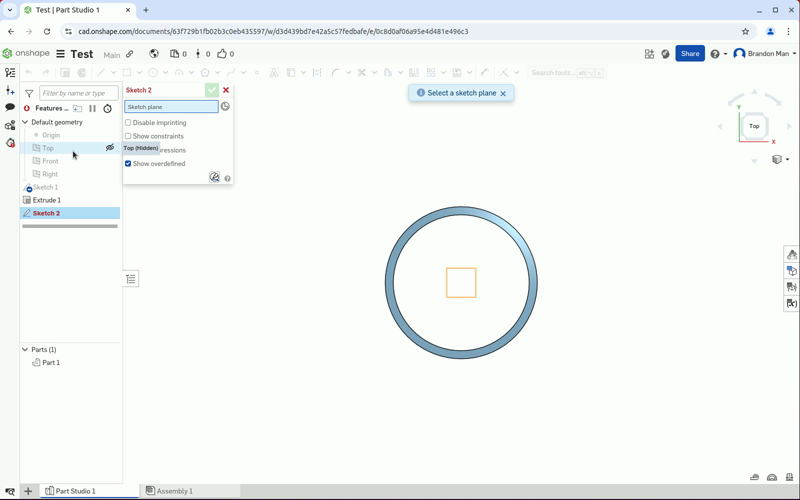
click(73, 150)
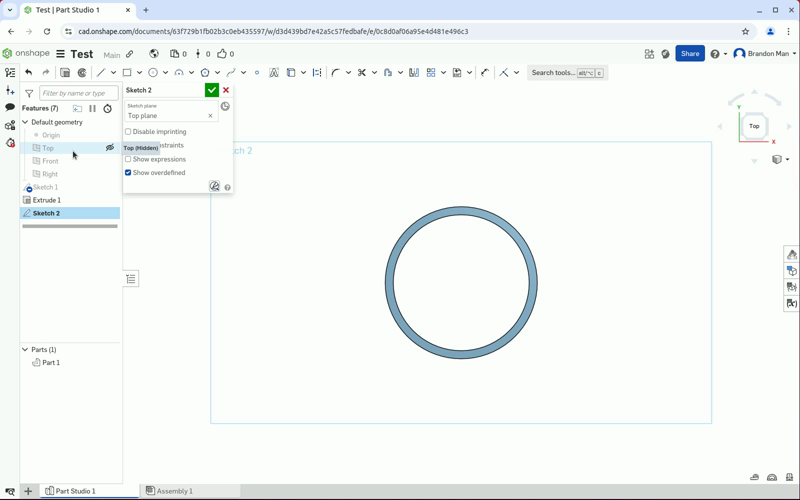
mouse_move(73, 352)
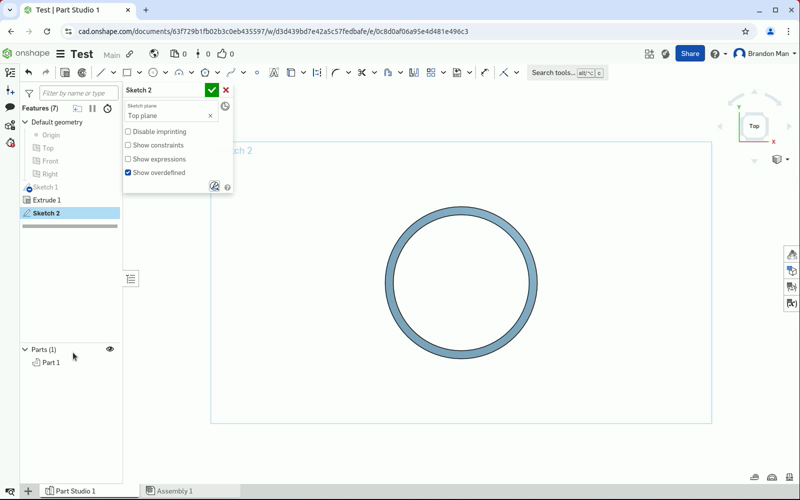
key(y)
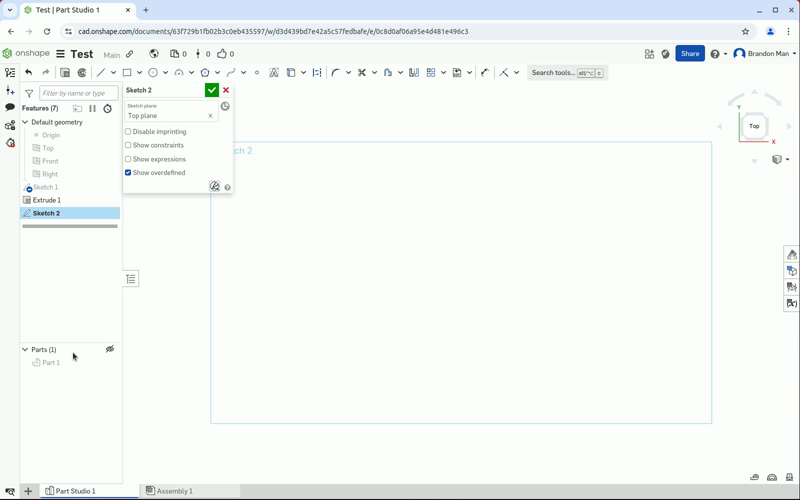
key(c)
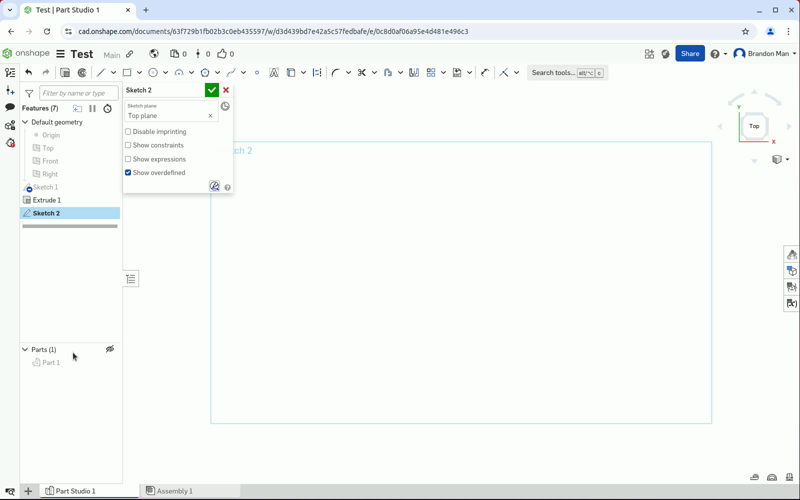
key_down(shift)
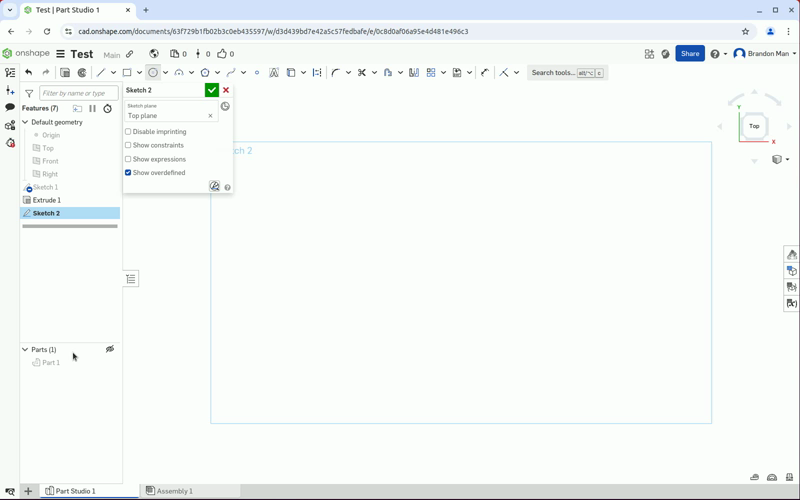
mouse_move(461, 282)
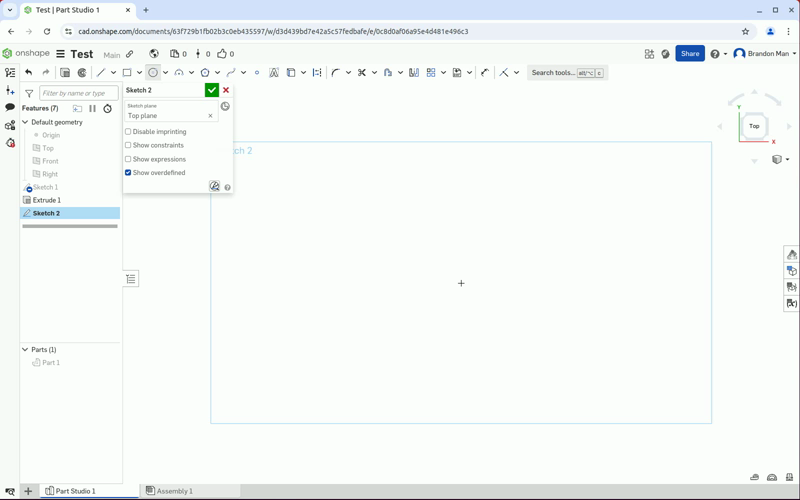
click(461, 282)
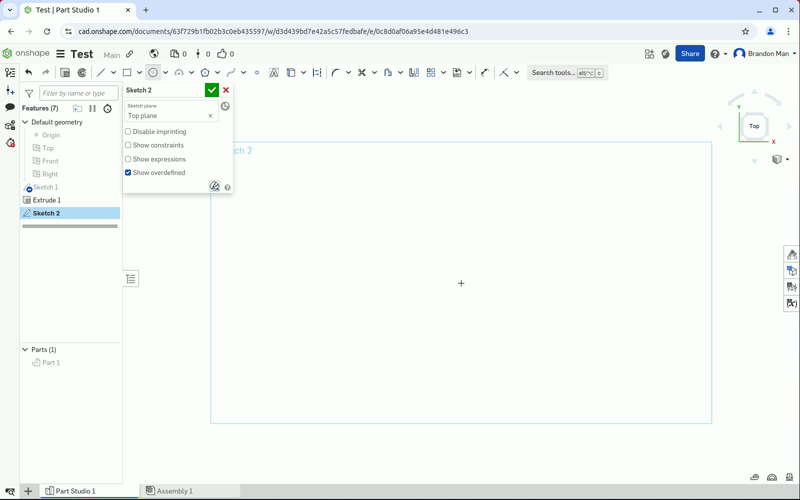
key_up(shift)
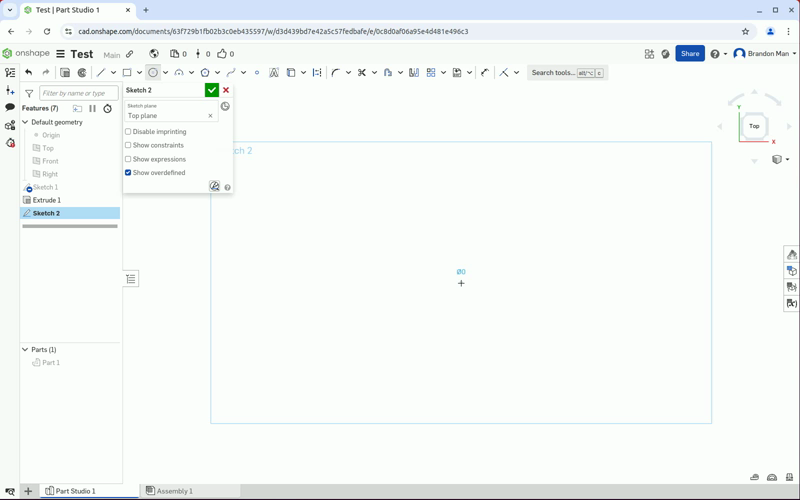
mouse_move(530, 282)
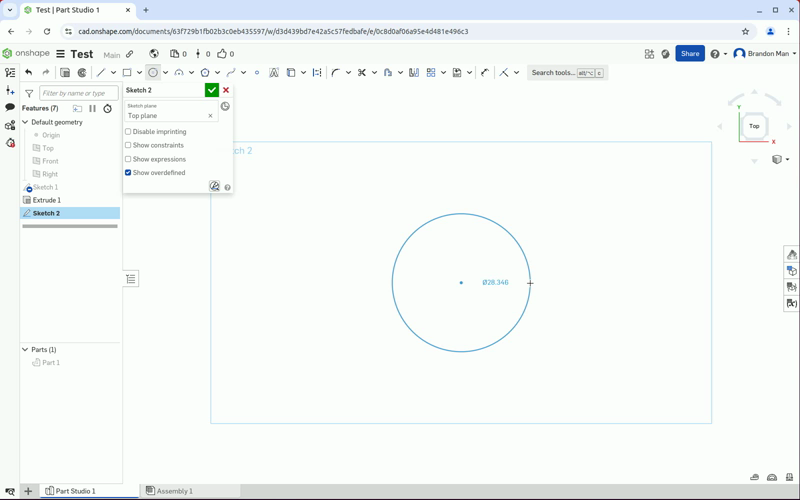
click(530, 282)
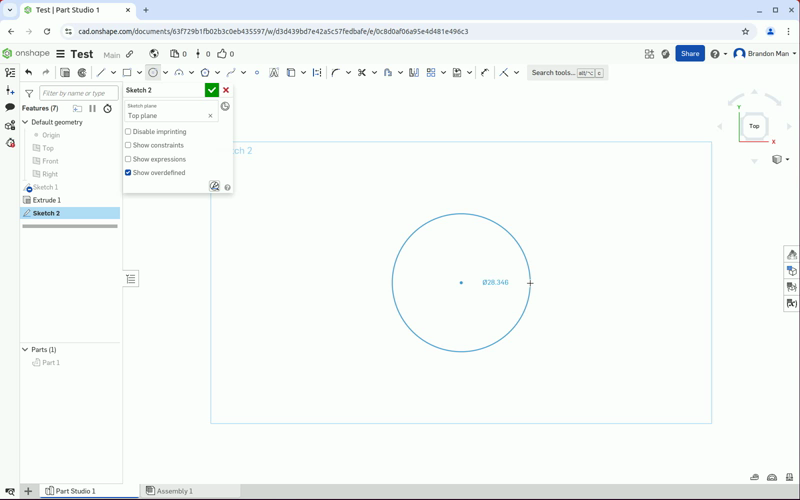
key(esc)
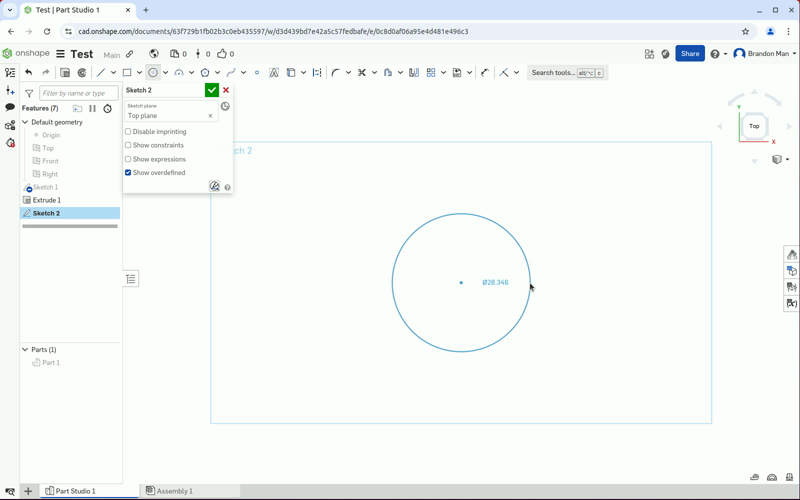
key(c)
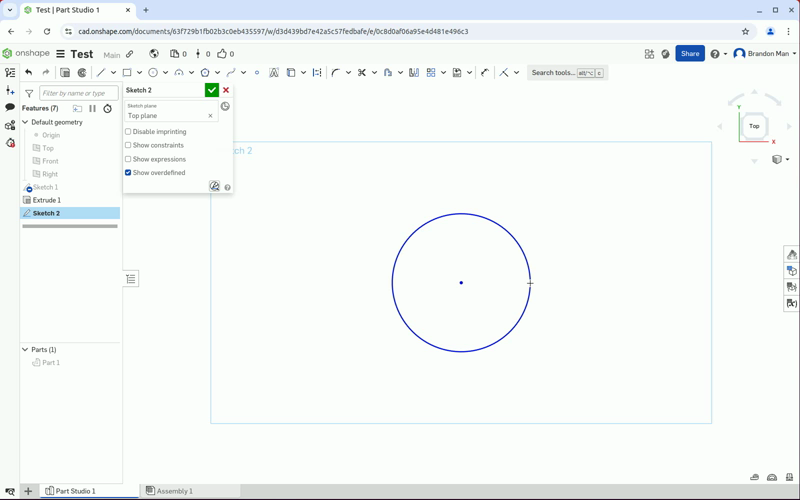
key_down(shift)
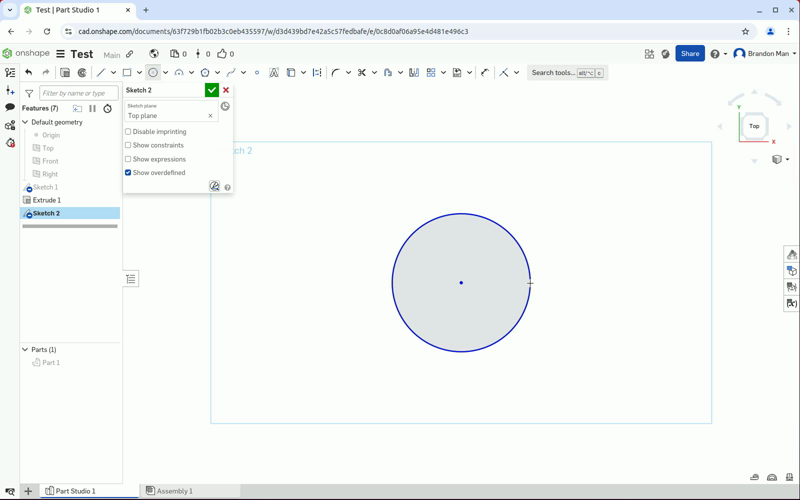
mouse_move(461, 282)
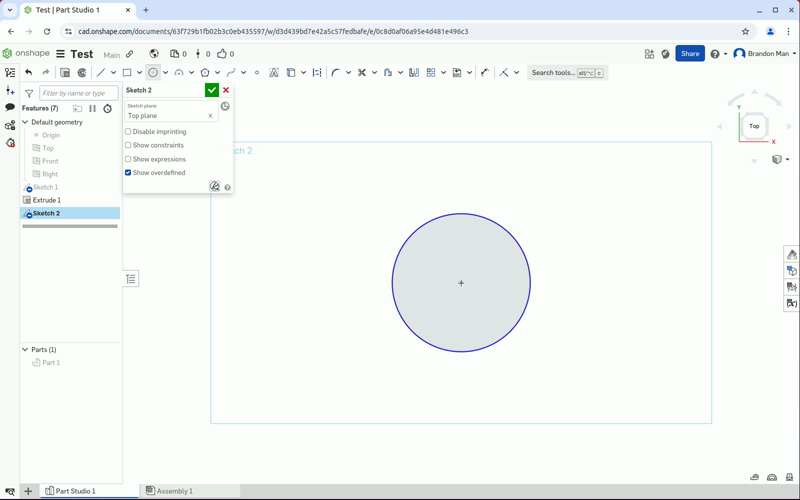
click(461, 282)
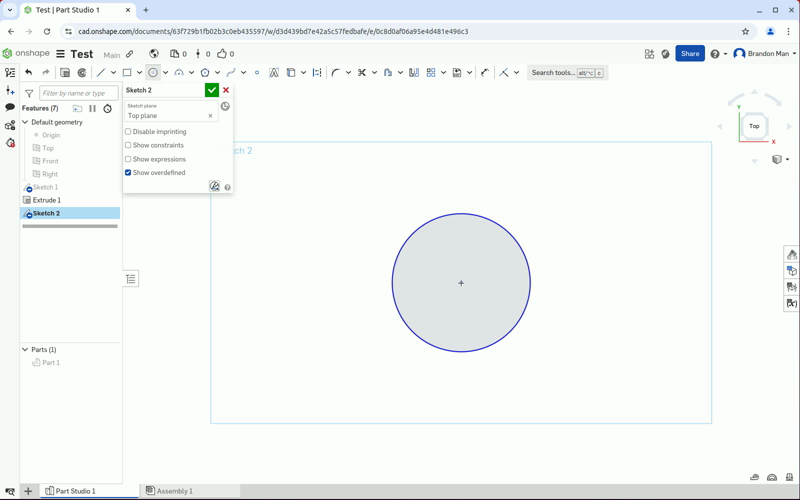
key_up(shift)
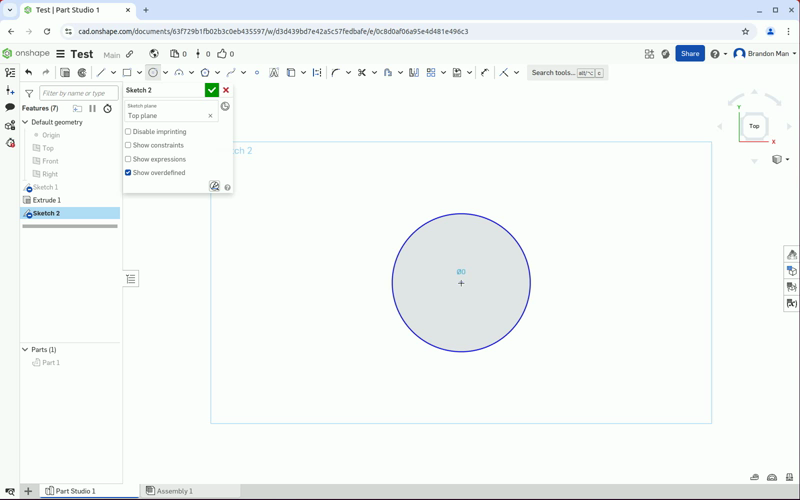
mouse_move(517, 282)
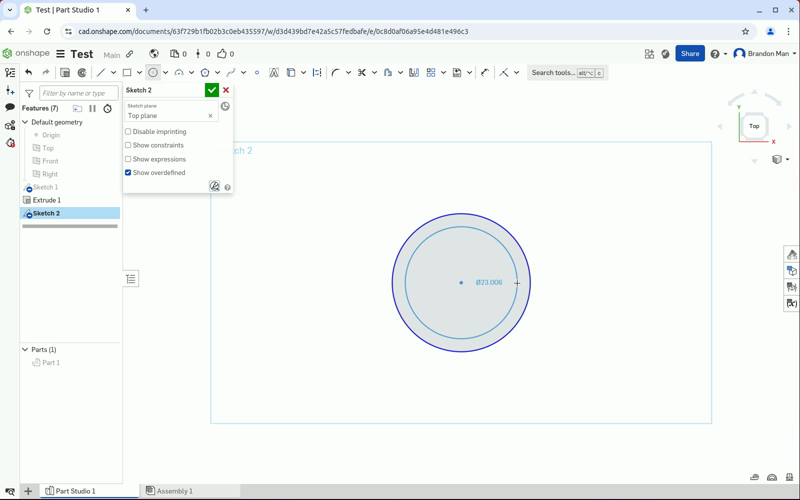
click(517, 282)
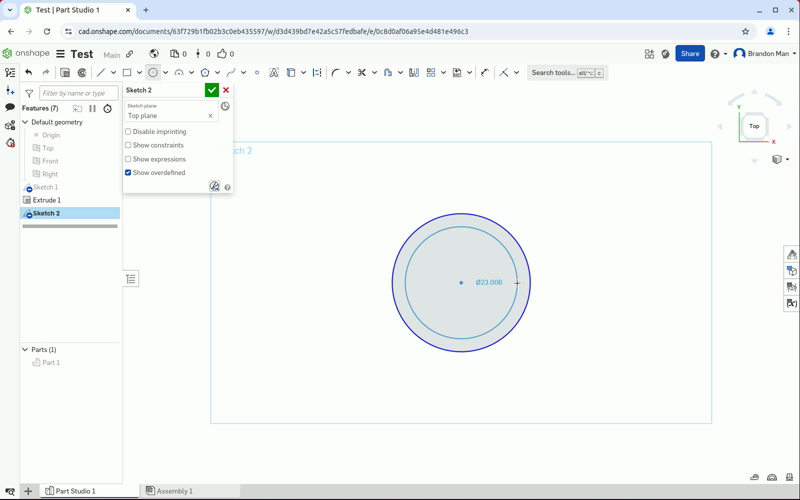
key(esc)
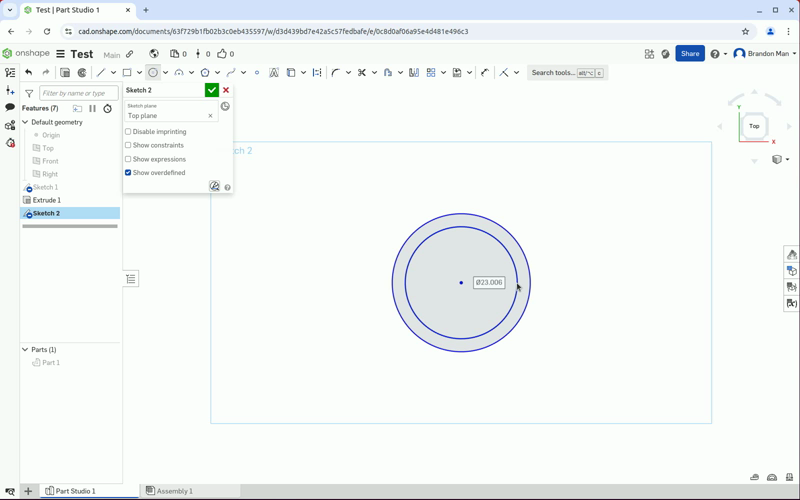
mouse_move(467, 221)
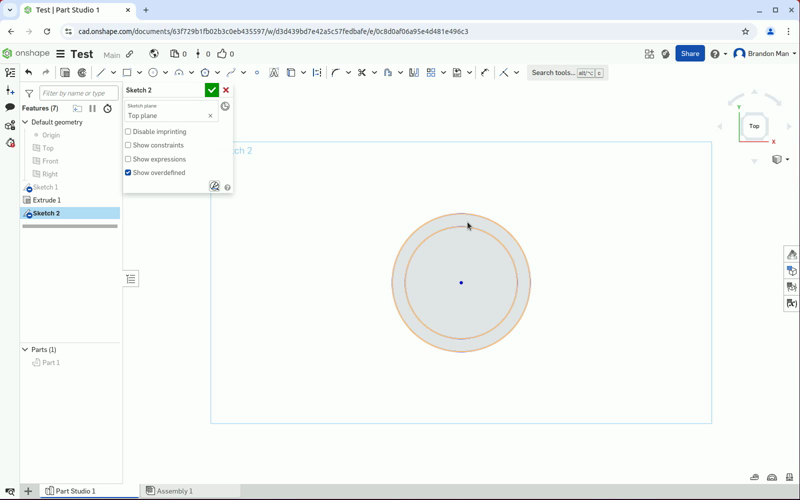
click(467, 221)
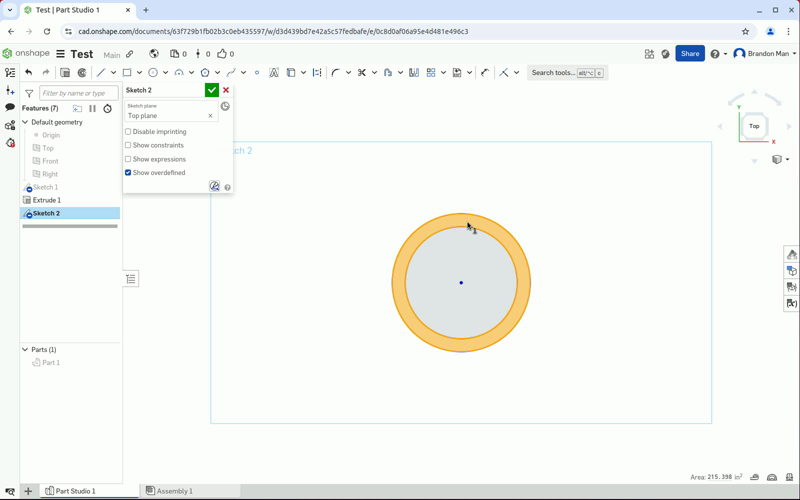
mouse_move(73, 352)
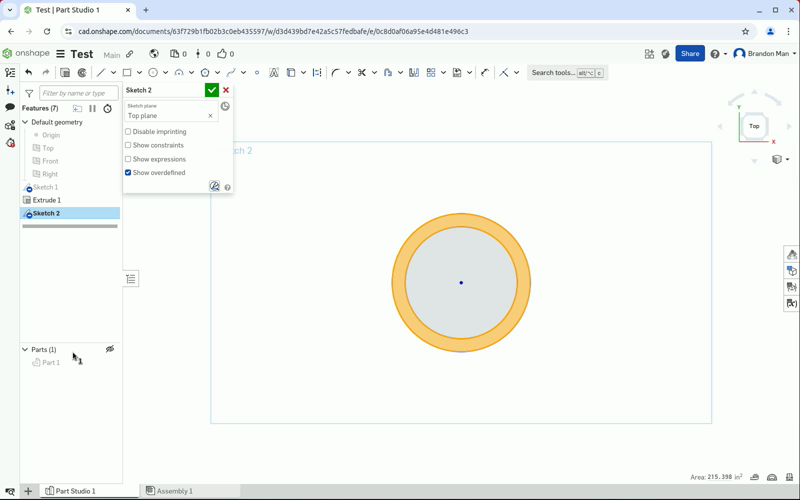
key(shift+y)
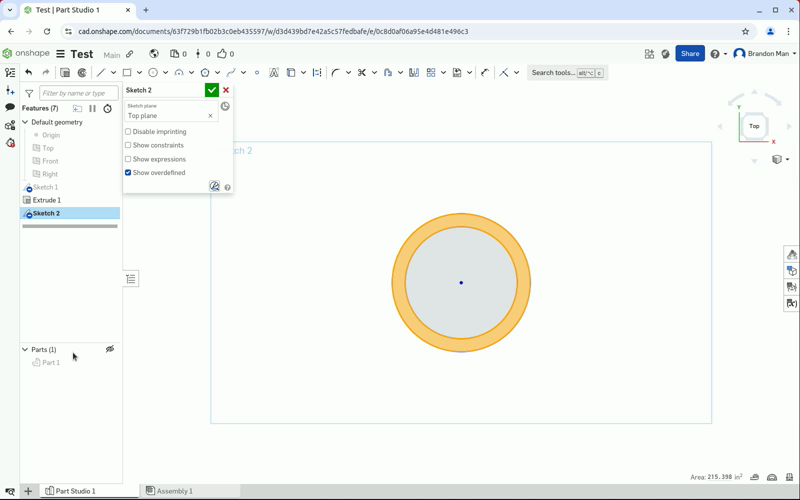
key(shift+e)
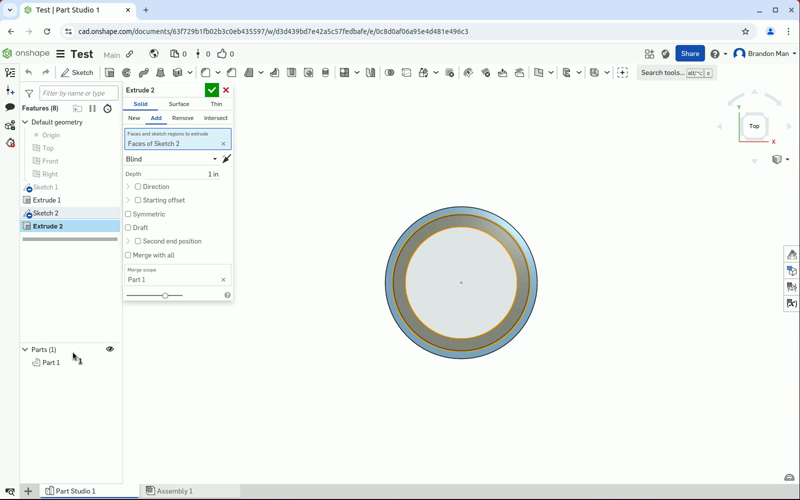
mouse_move(143, 106)
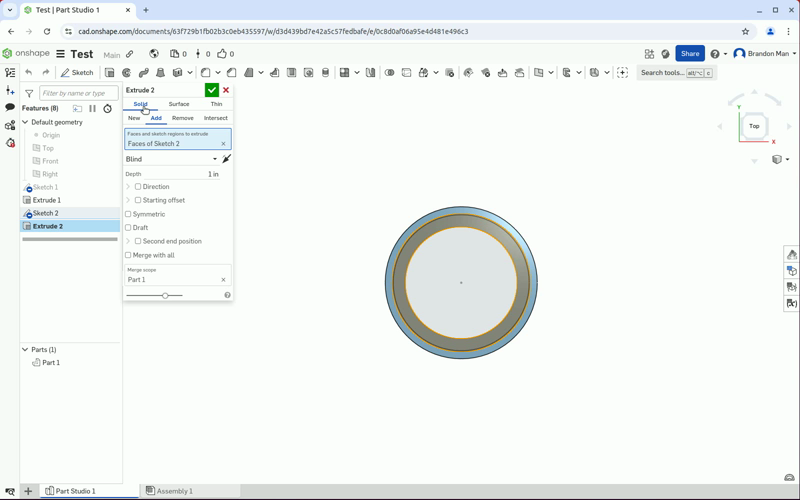
click(143, 106)
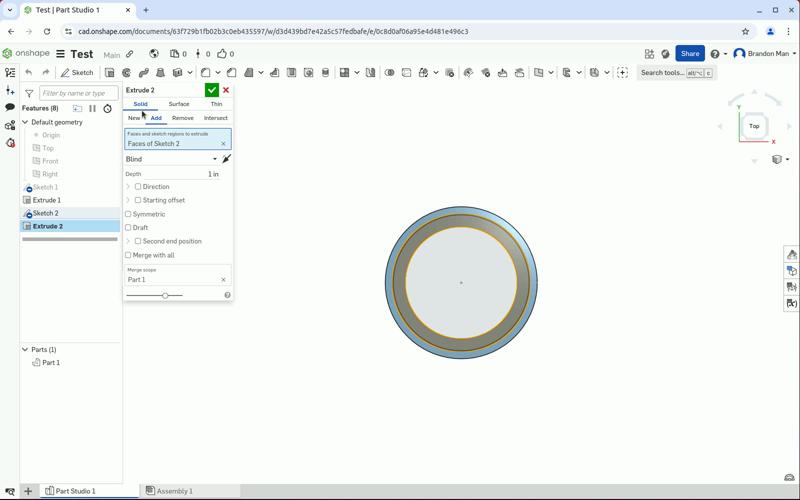
mouse_move(137, 120)
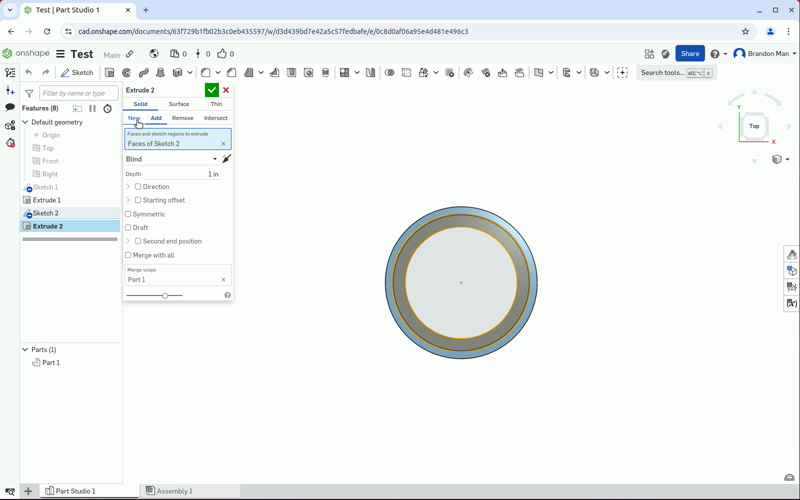
click(137, 120)
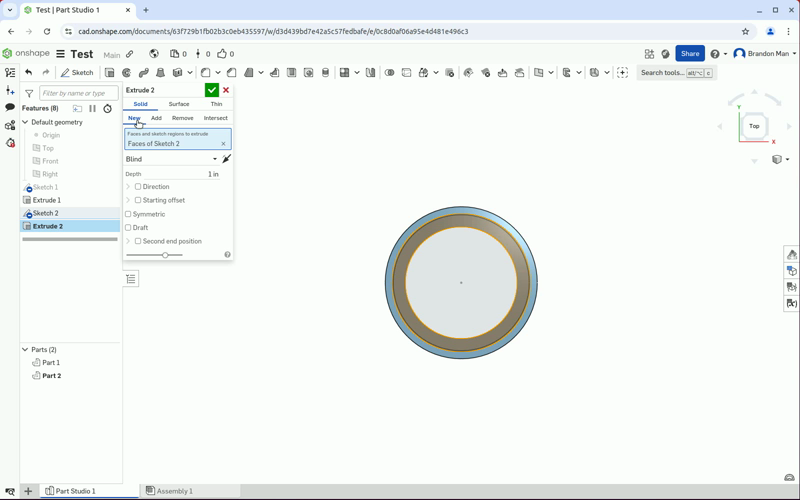
key(tab, 4)
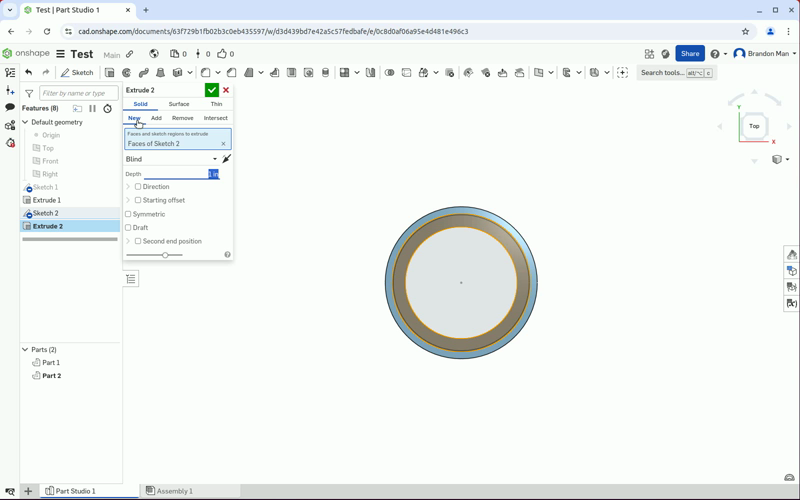
text(1.204)
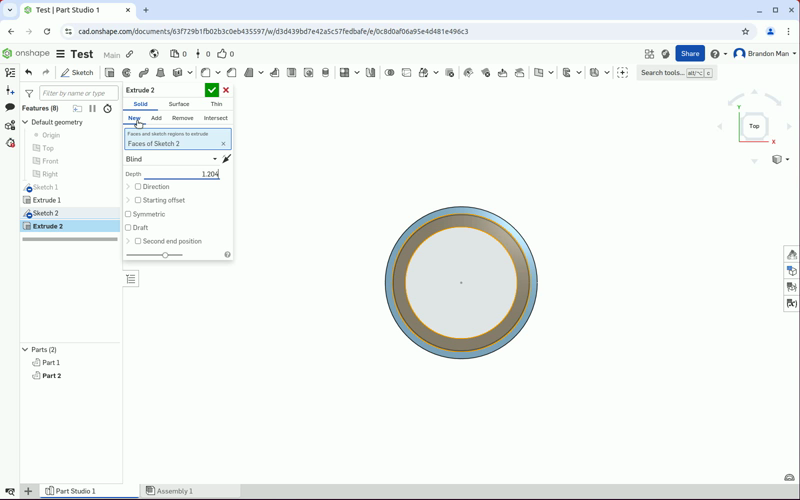
key(enter)
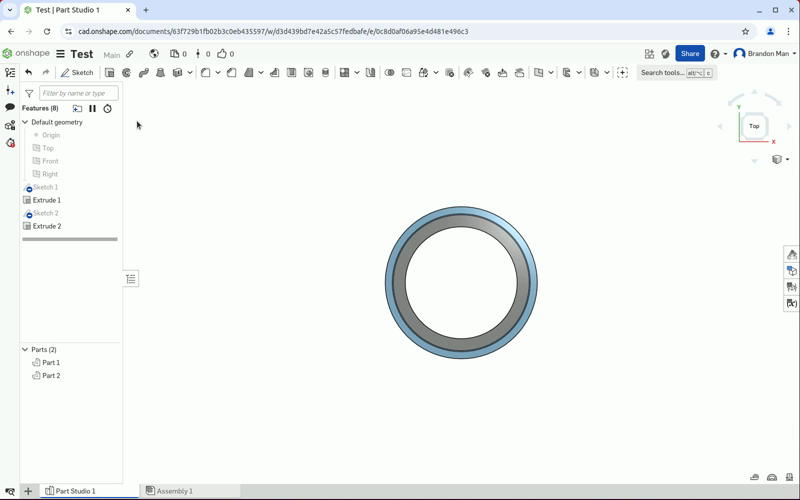
key(shift+h)
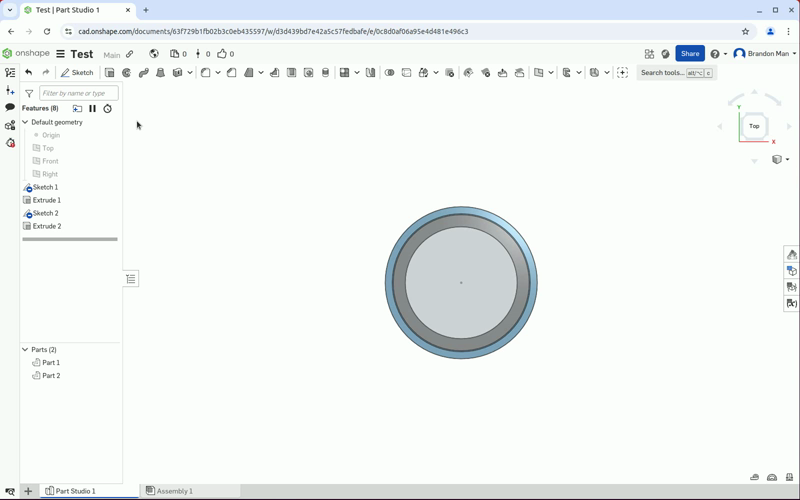
key(shift+h)
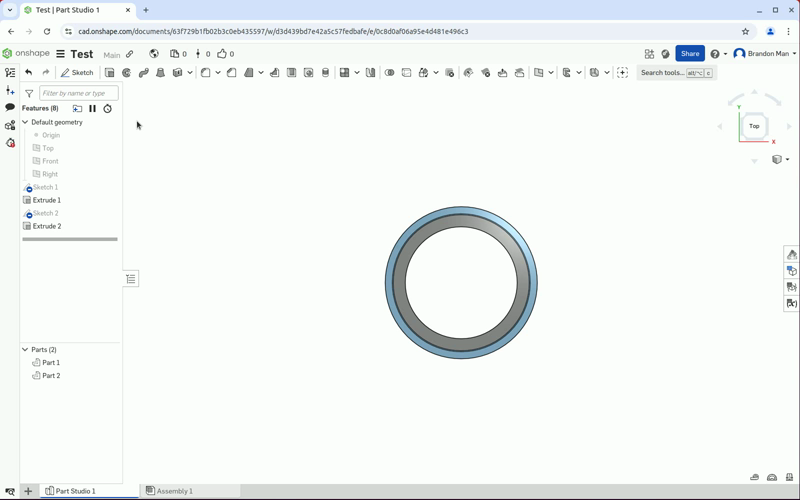
mouse_move(73, 189)
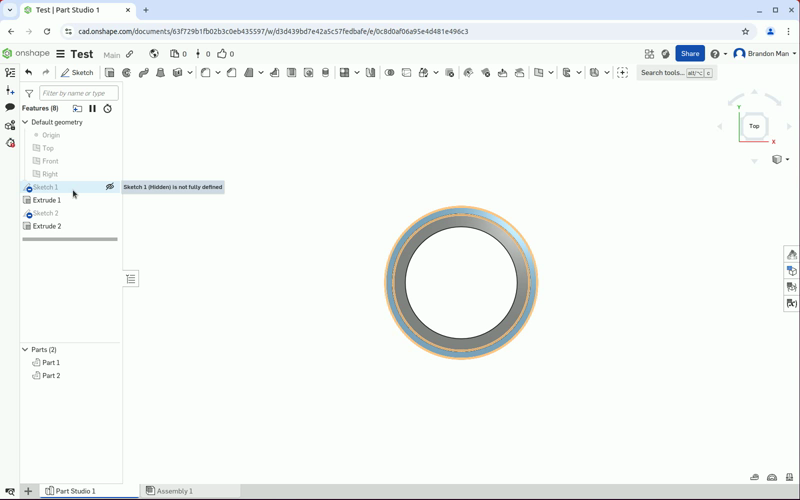
click(73, 189)
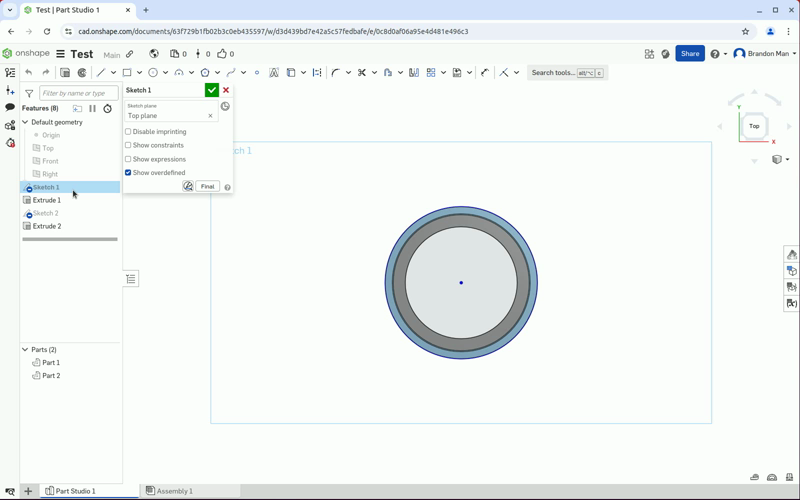
mouse_move(229, 92)
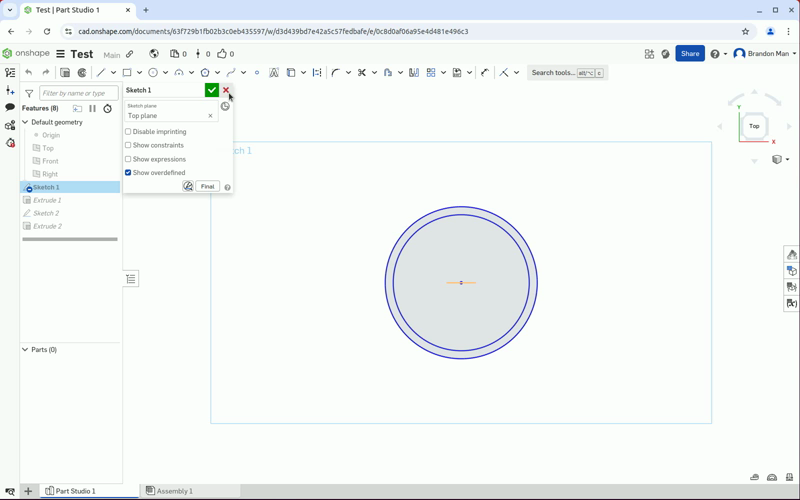
click(229, 92)
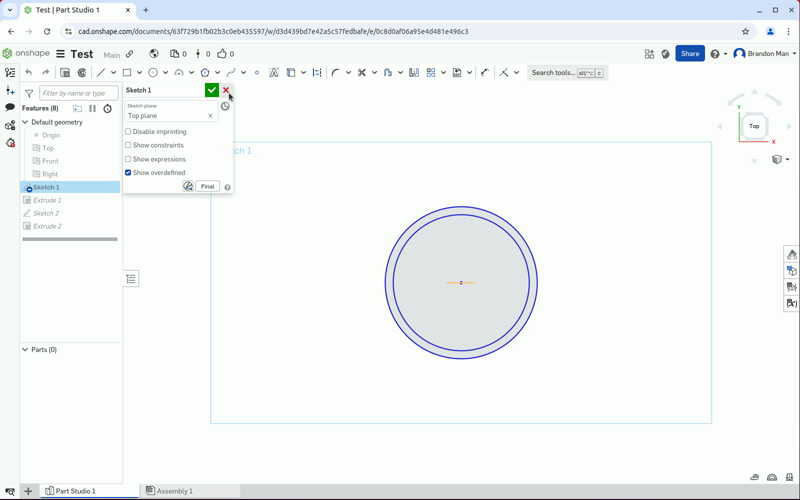
key(shift+s)
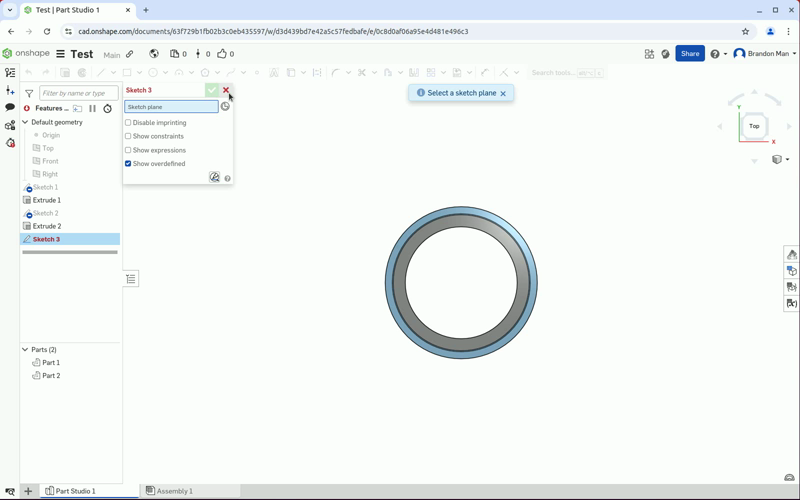
mouse_move(73, 150)
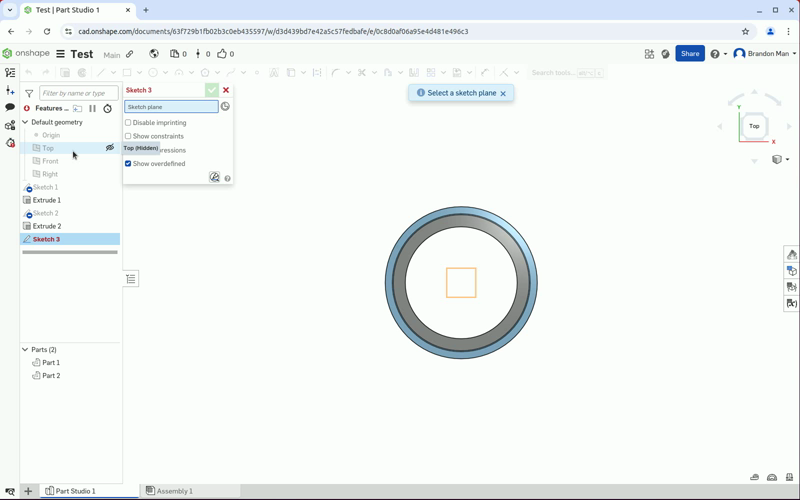
click(73, 150)
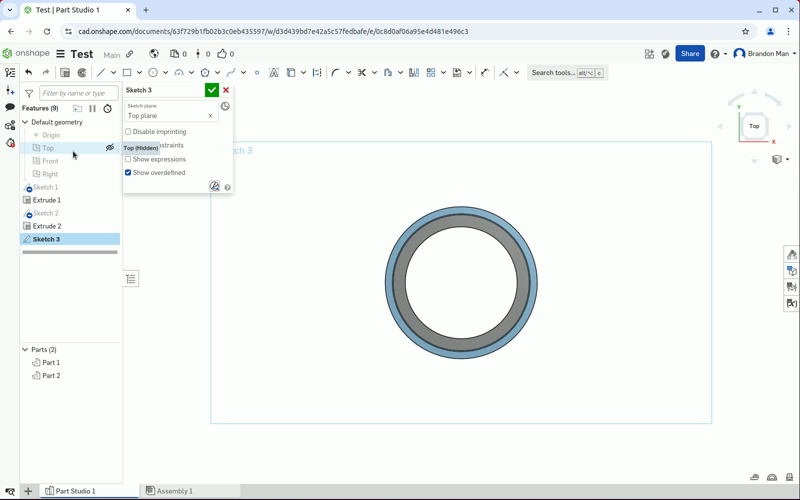
mouse_move(73, 352)
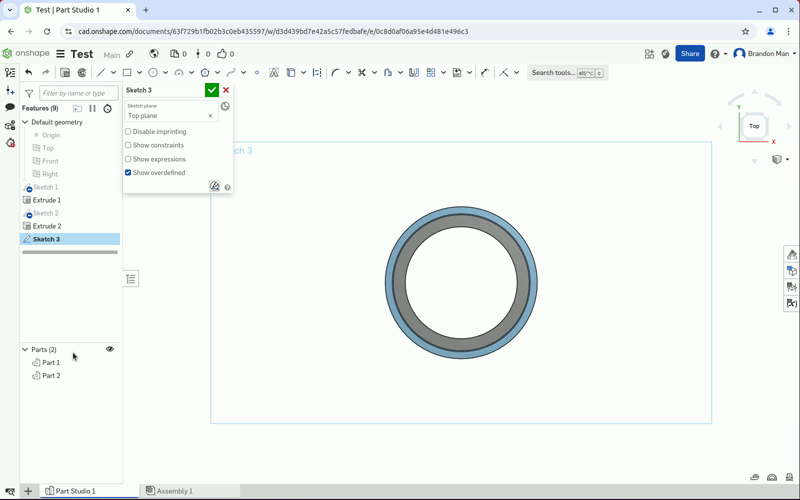
key(y)
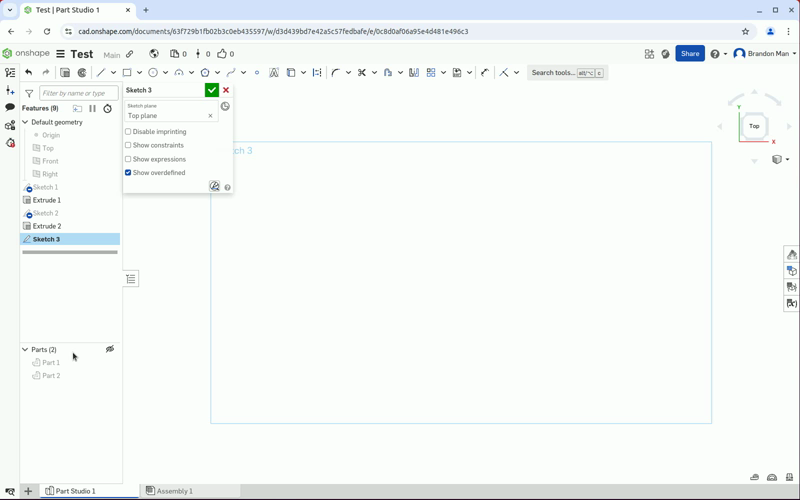
key(c)
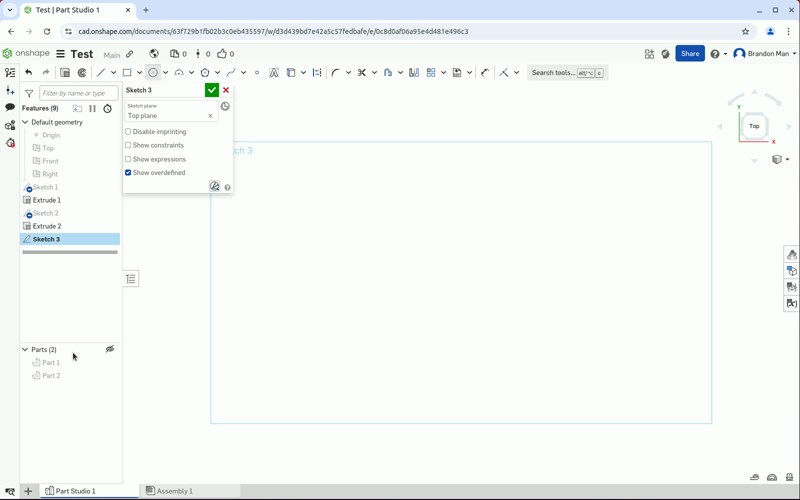
key_down(shift)
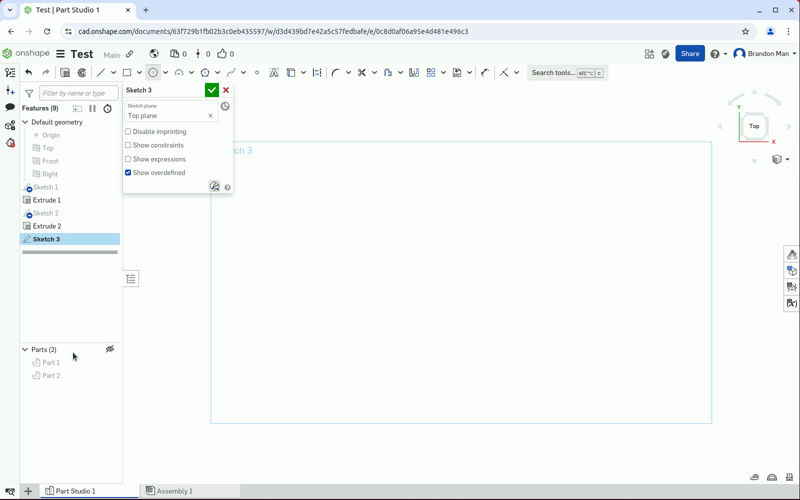
mouse_move(461, 282)
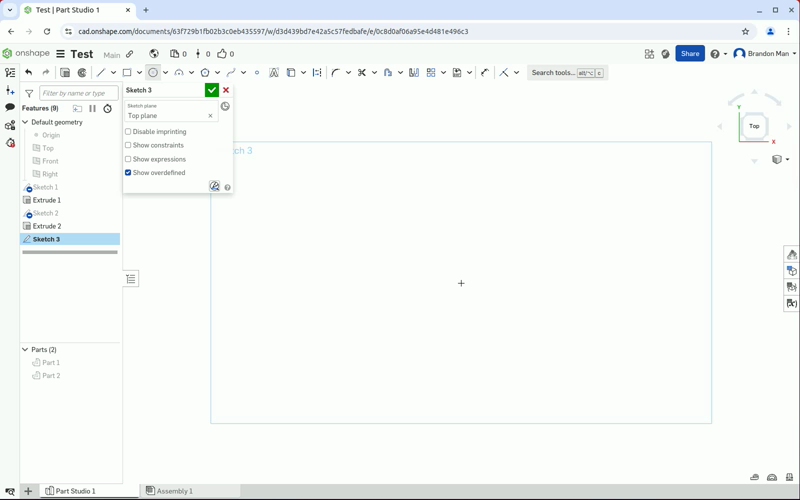
click(461, 282)
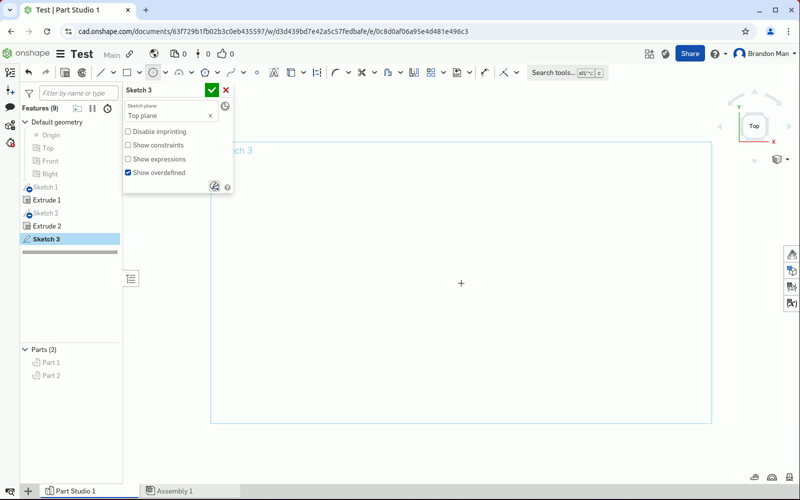
key_up(shift)
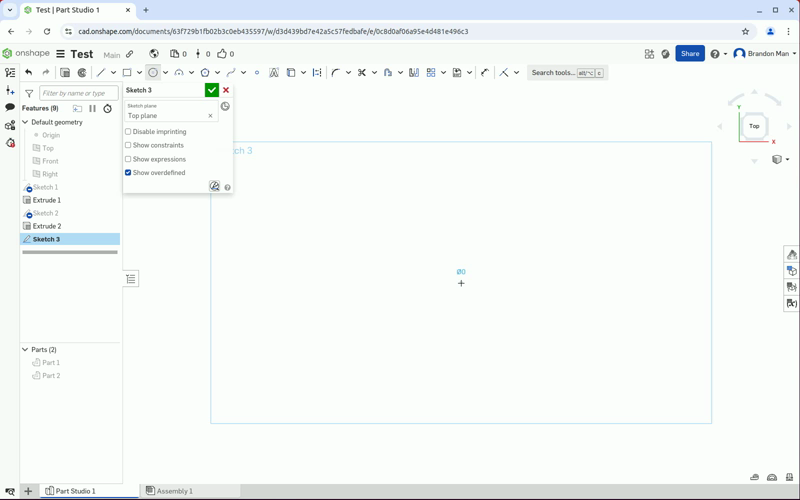
mouse_move(575, 282)
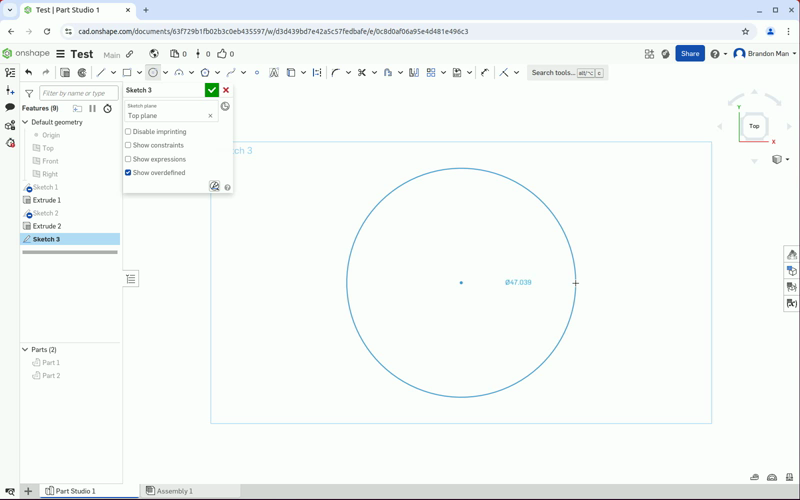
click(575, 282)
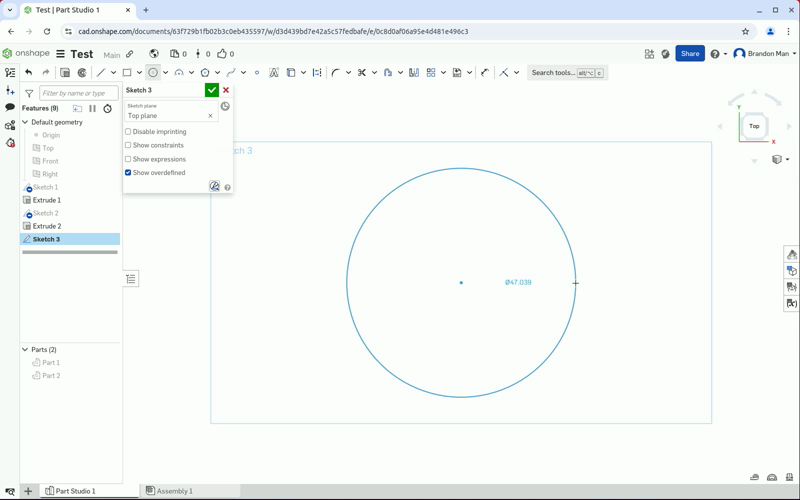
key(esc)
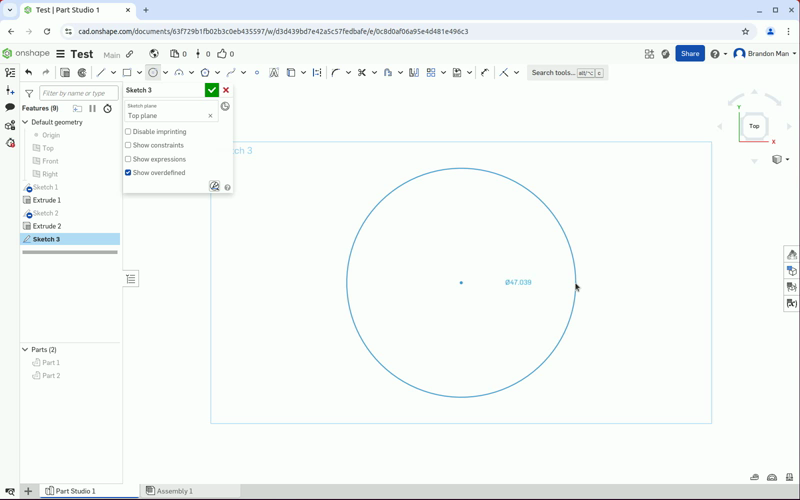
key(c)
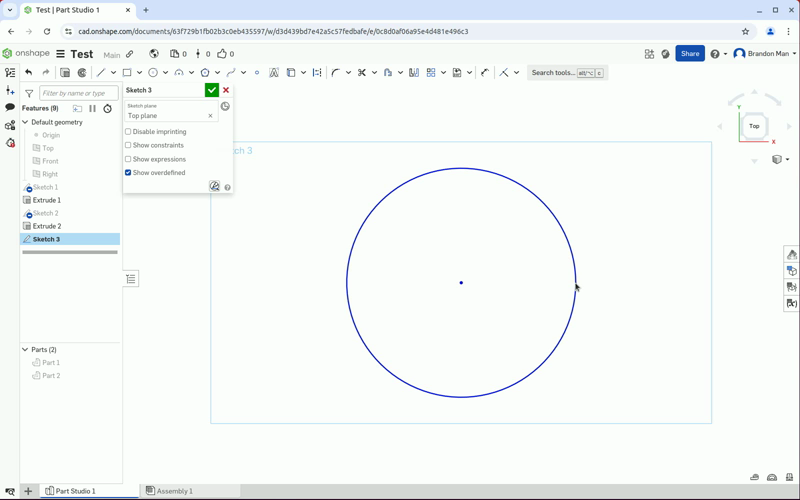
key_down(shift)
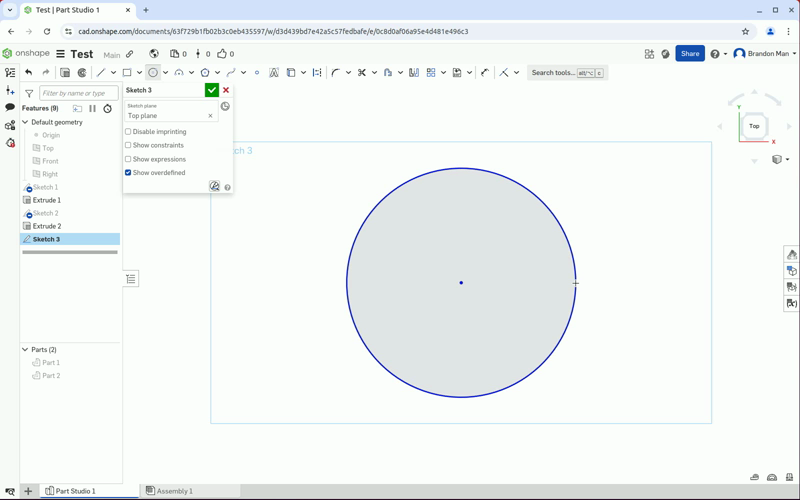
mouse_move(461, 282)
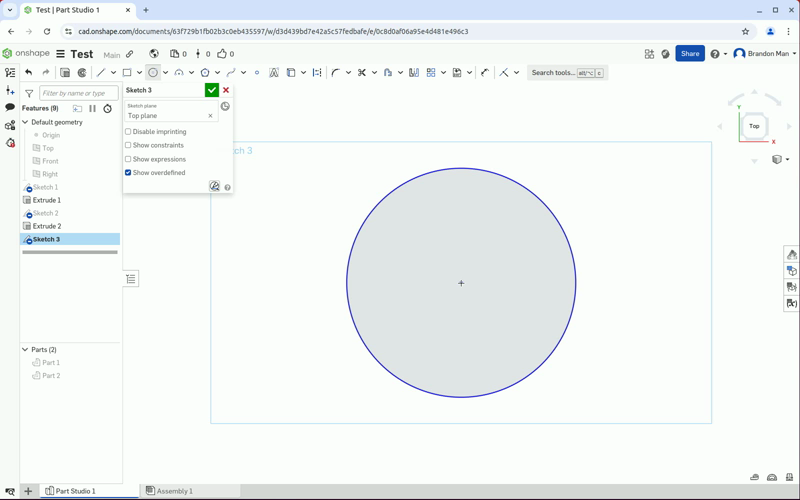
click(461, 282)
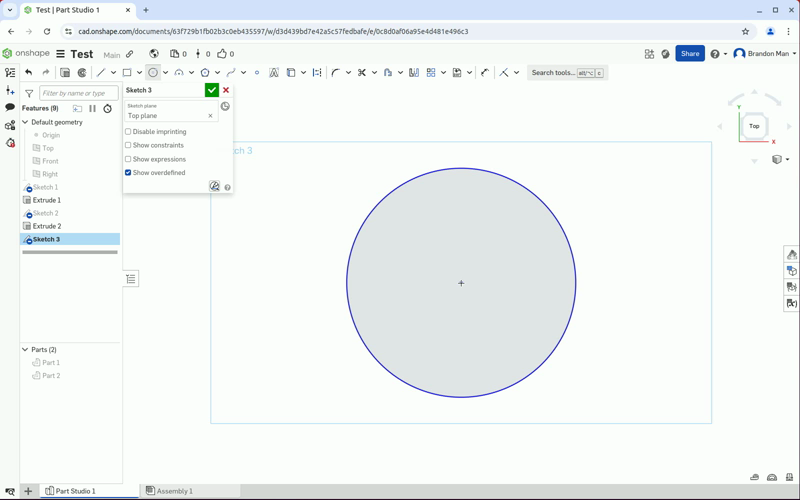
key_up(shift)
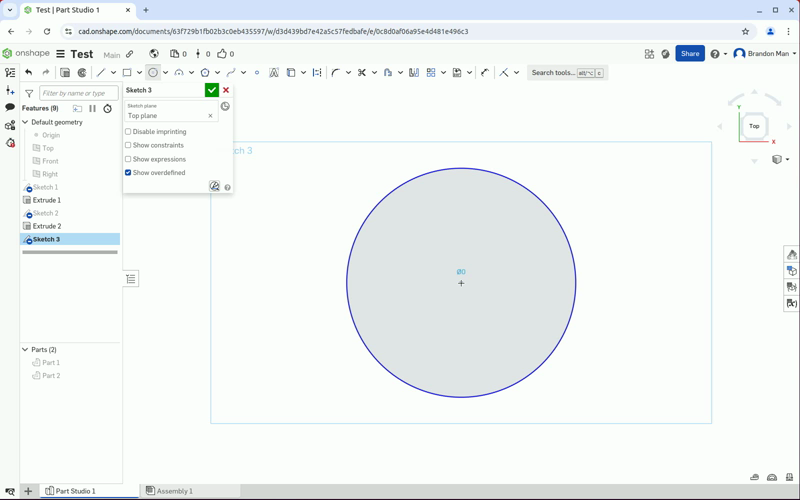
mouse_move(535, 282)
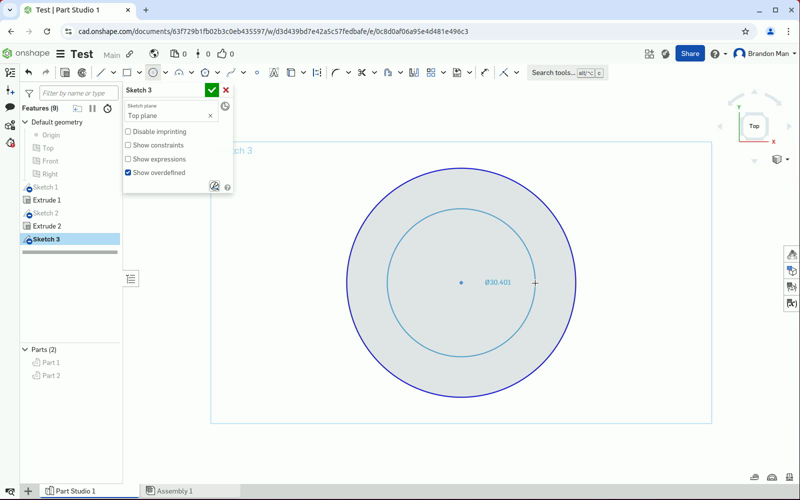
click(535, 282)
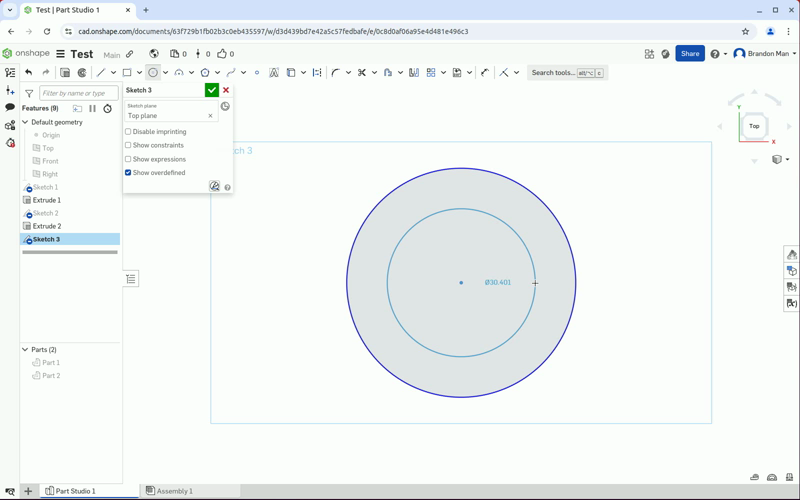
key(esc)
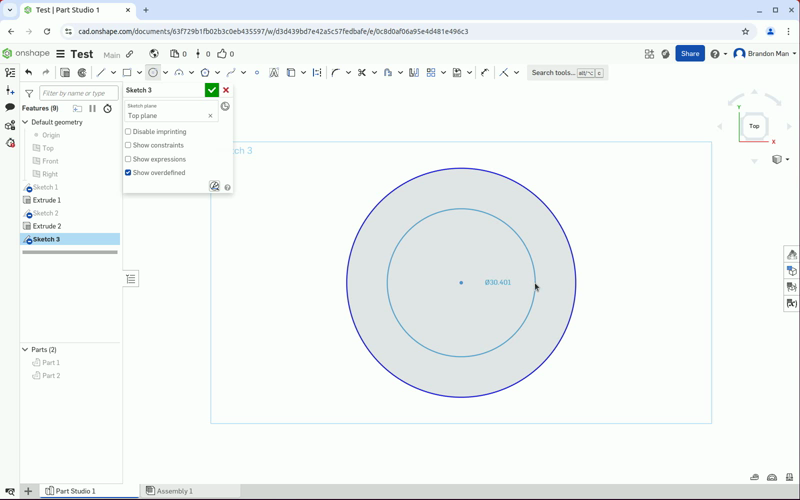
mouse_move(393, 351)
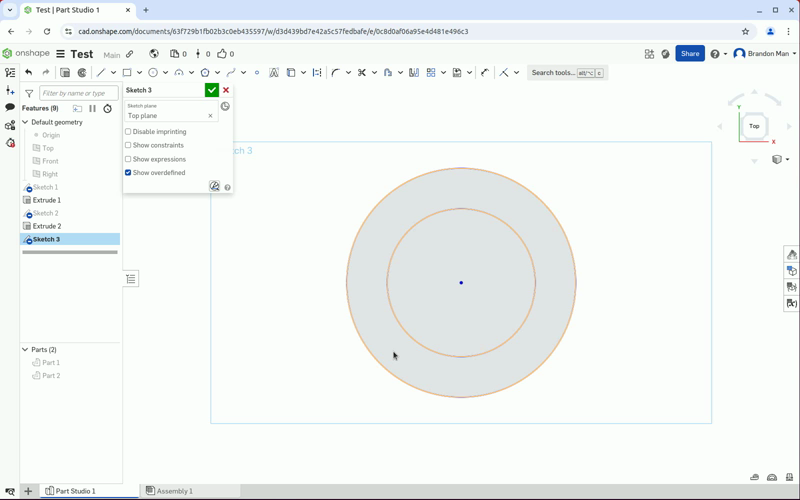
click(393, 351)
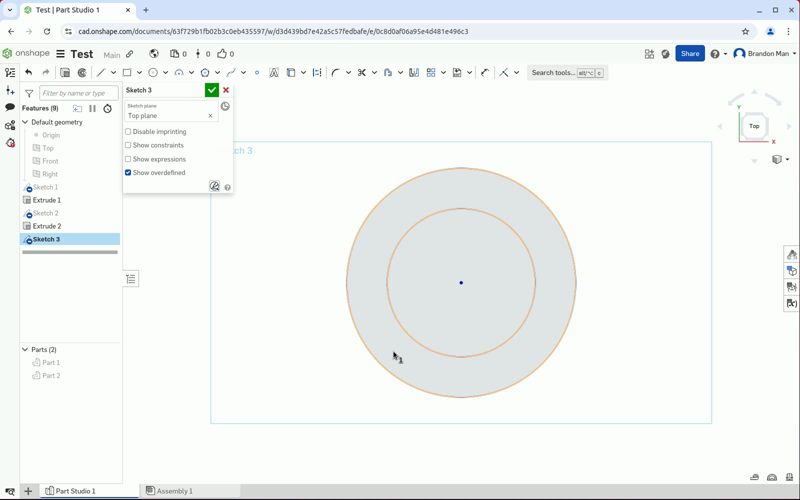
mouse_move(73, 352)
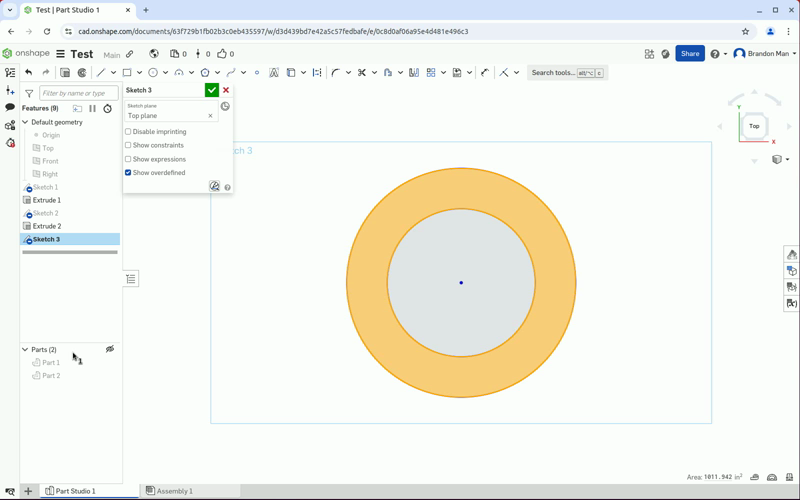
key(shift+y)
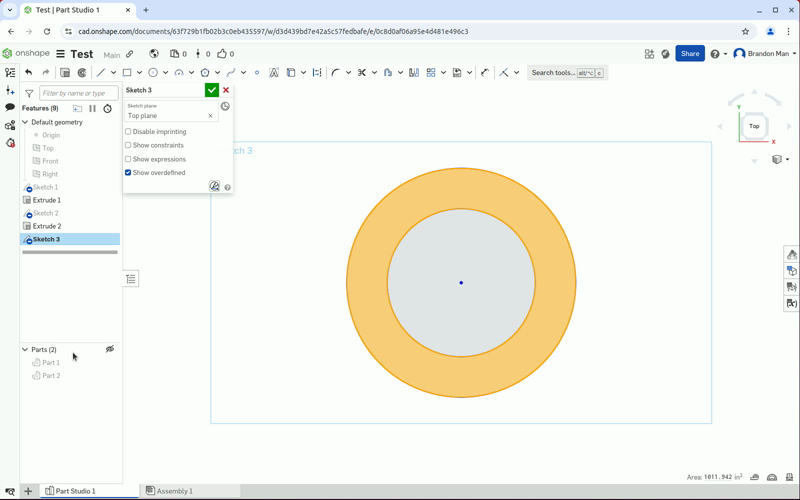
key(shift+e)
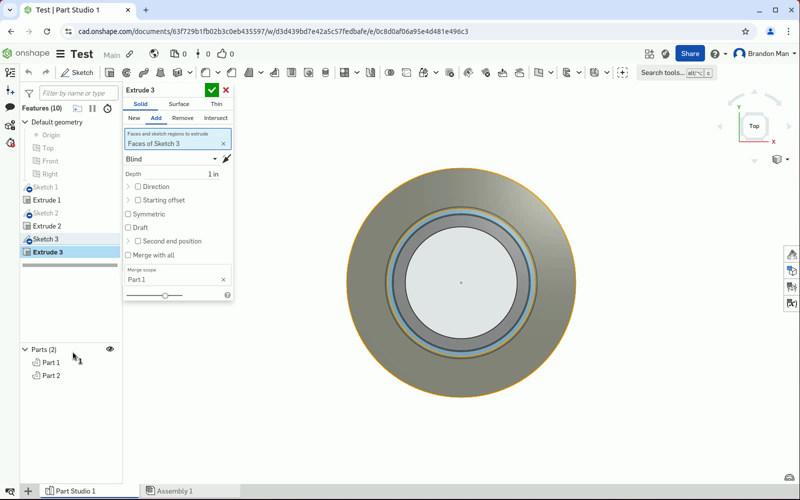
mouse_move(143, 106)
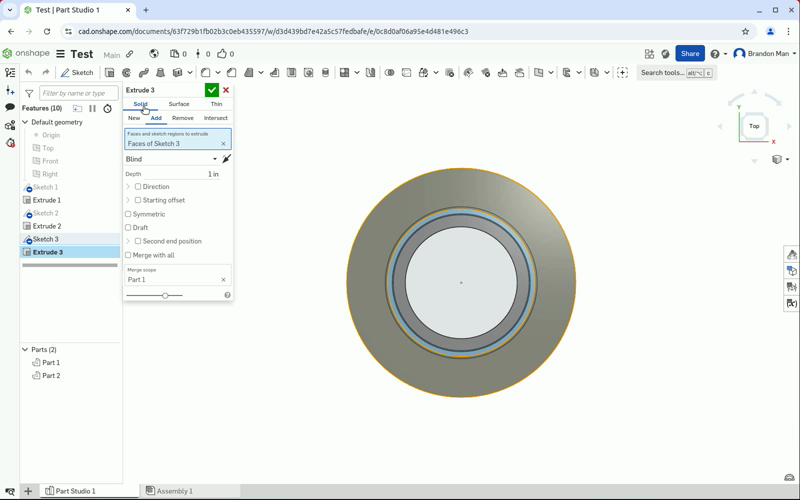
click(143, 106)
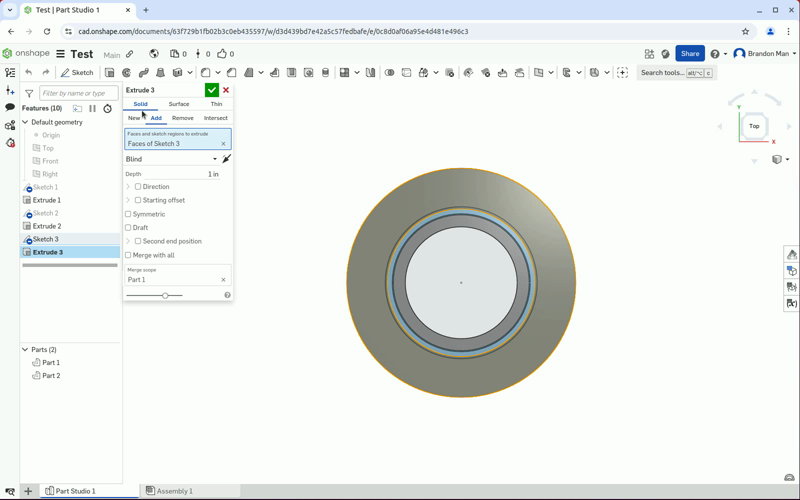
mouse_move(137, 120)
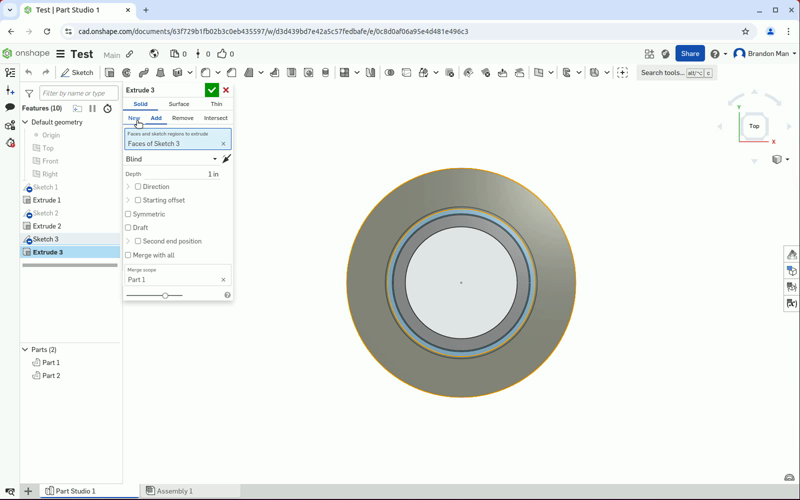
click(137, 120)
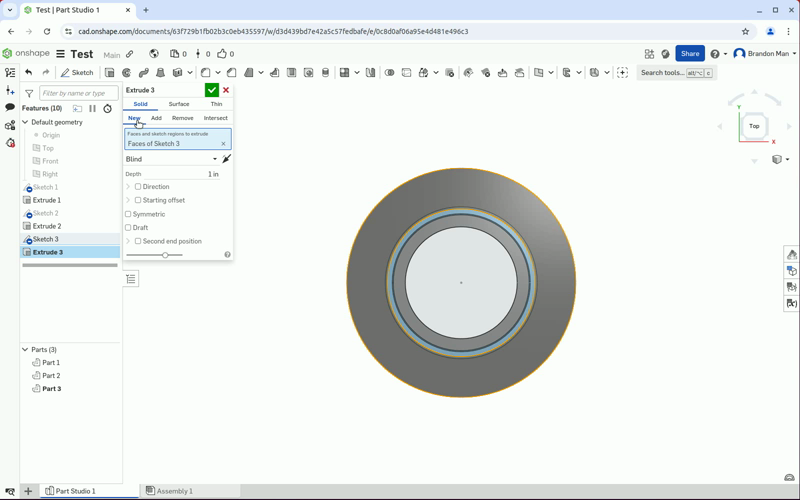
key(tab, 4)
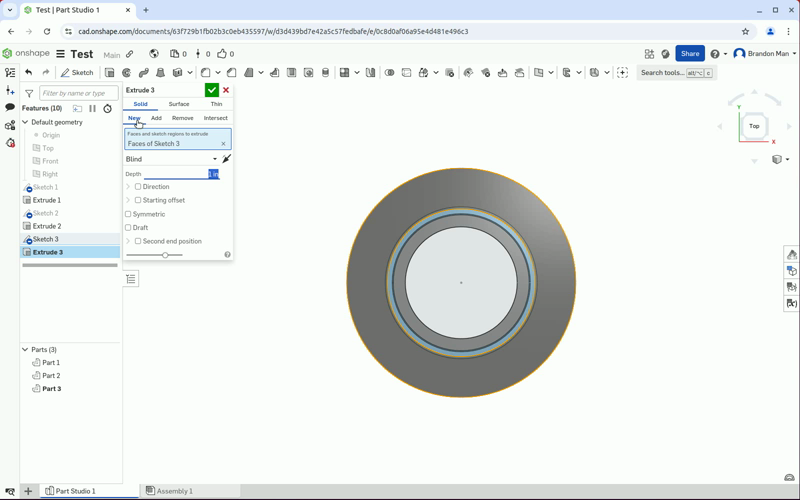
text(1.204)
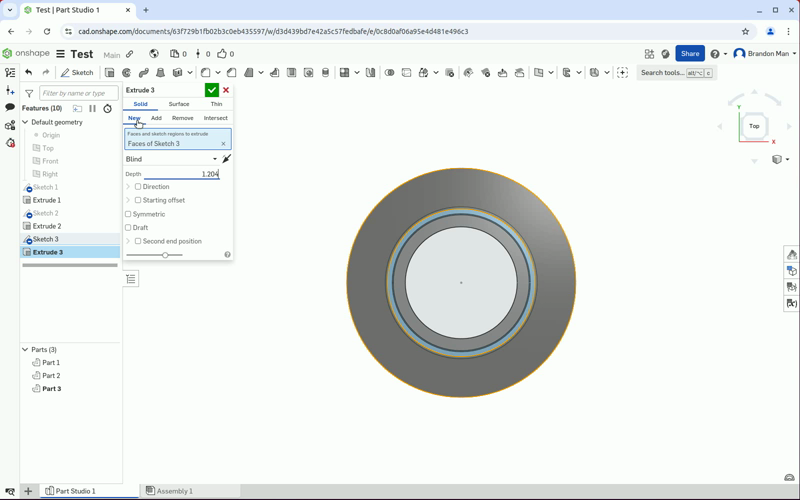
key(enter)
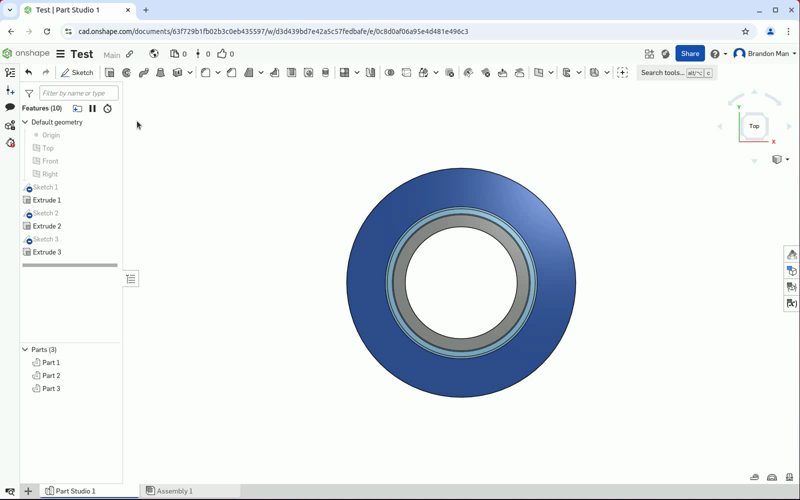
key(shift+h)
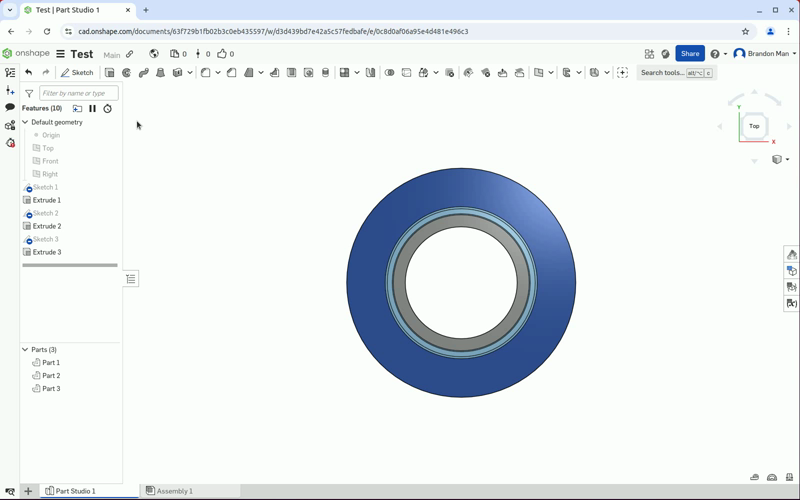
key(shift+h)
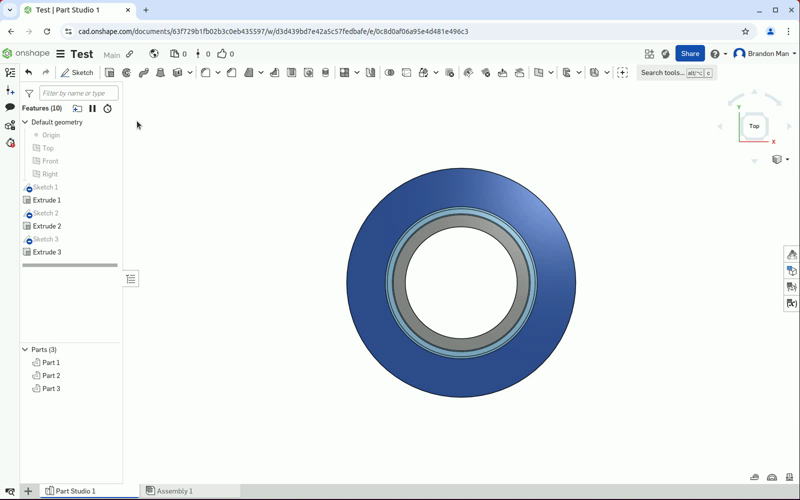
mouse_move(73, 189)
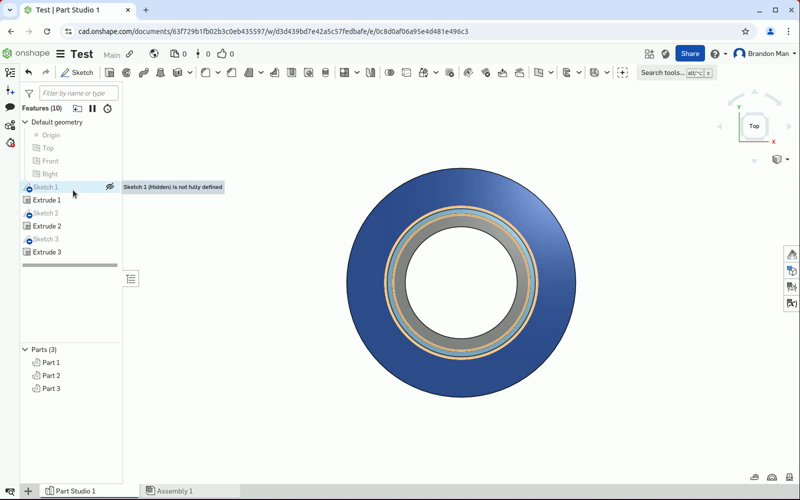
click(73, 189)
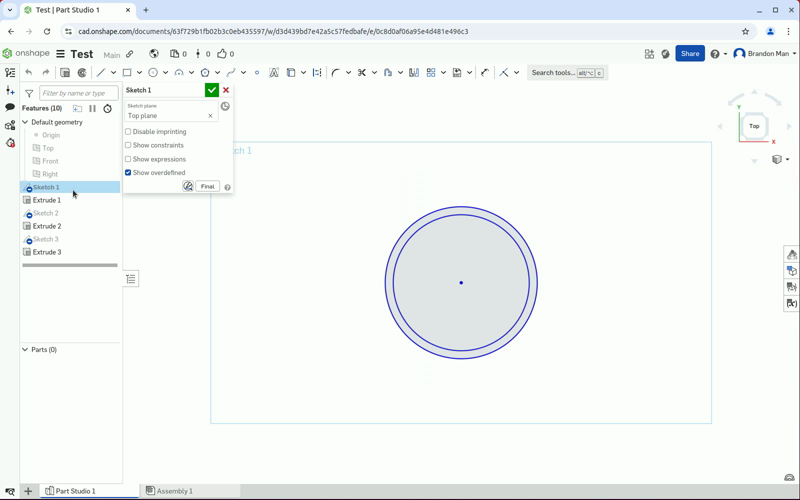
mouse_move(229, 92)
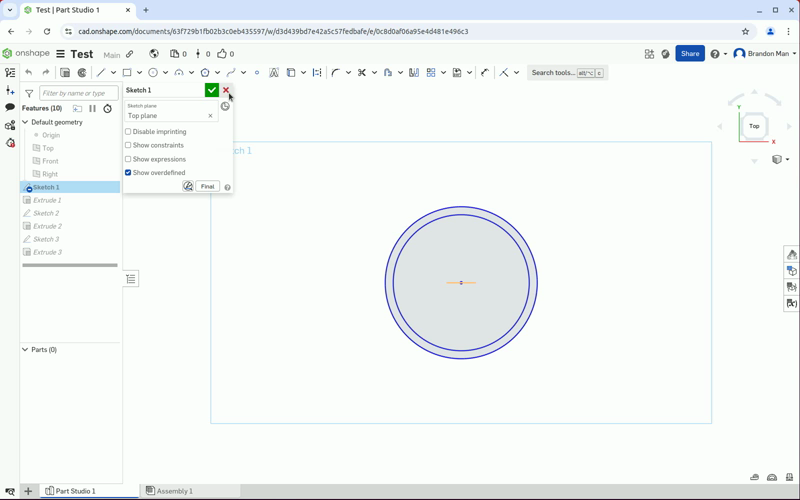
click(229, 92)
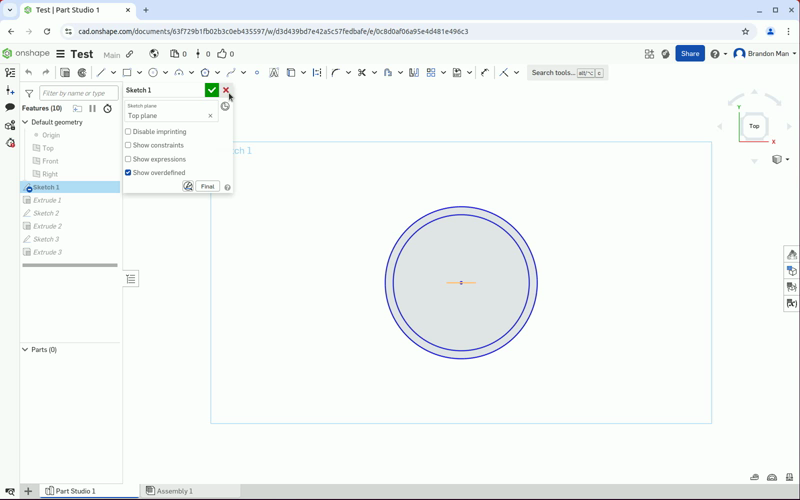
key(shift+s)
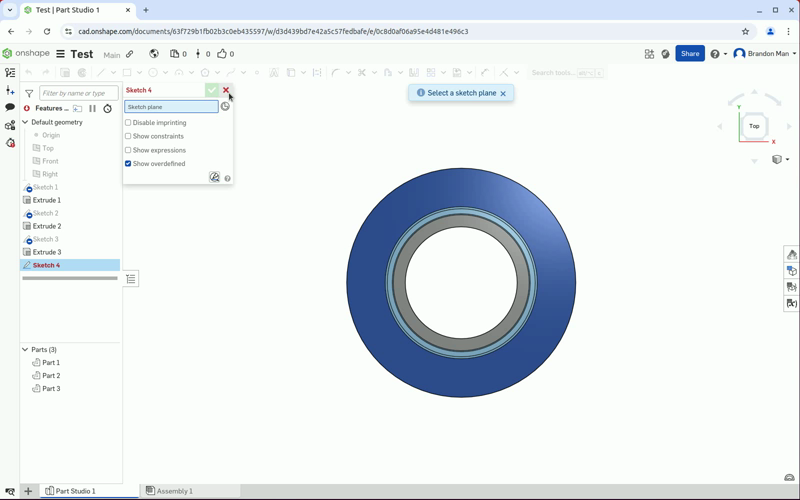
mouse_move(73, 150)
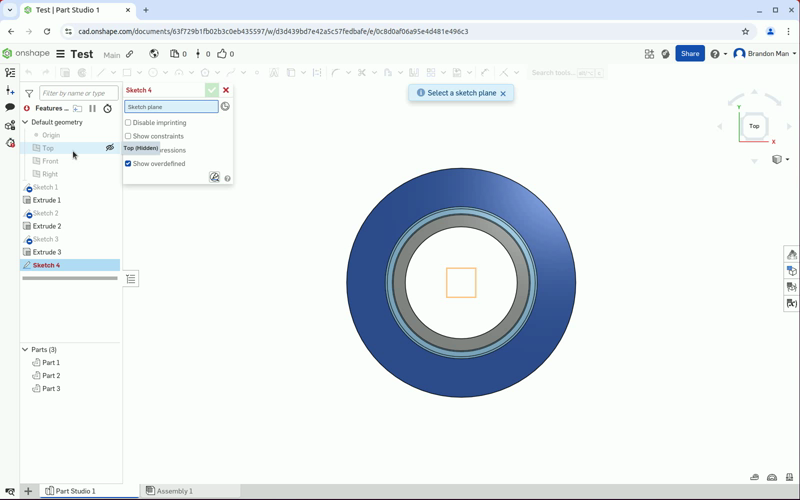
click(73, 150)
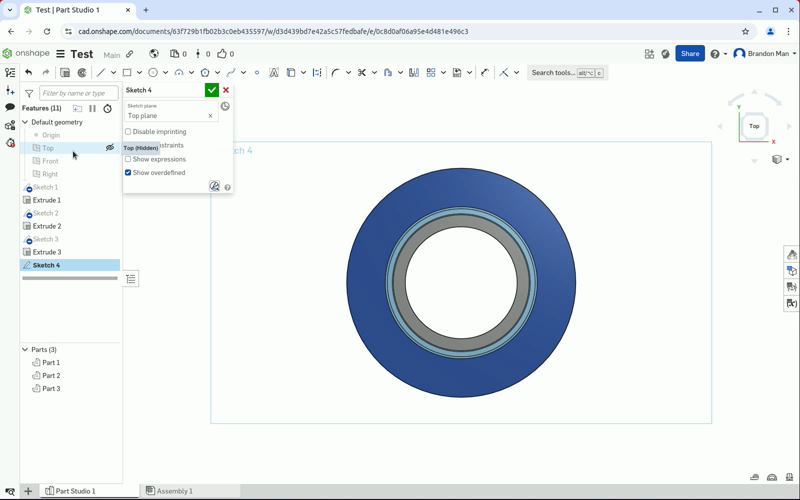
mouse_move(73, 352)
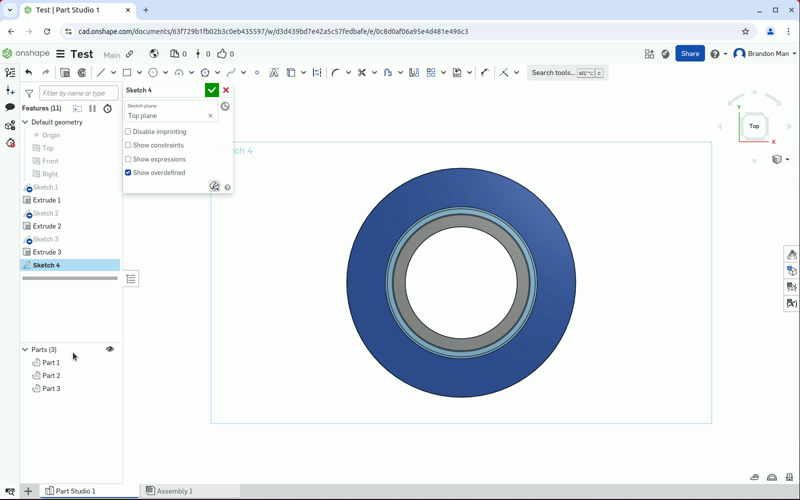
key(y)
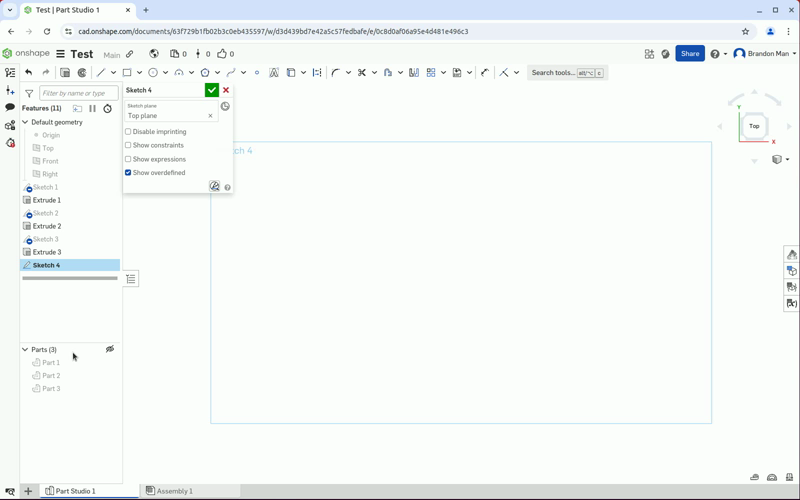
key(c)
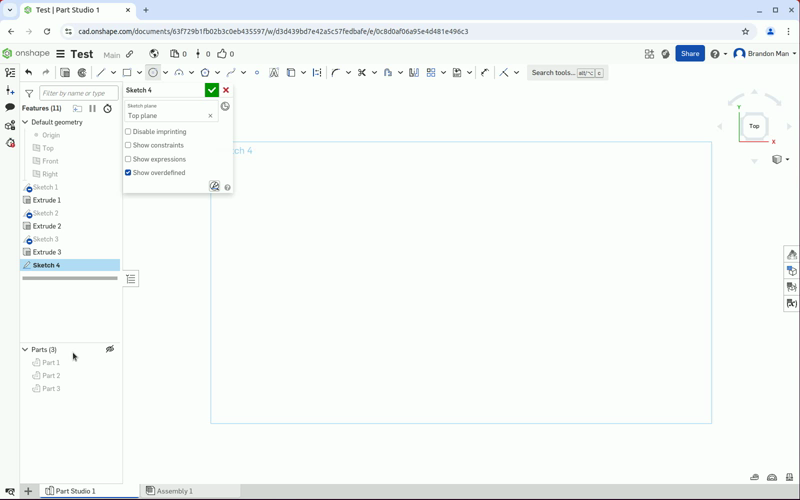
key_down(shift)
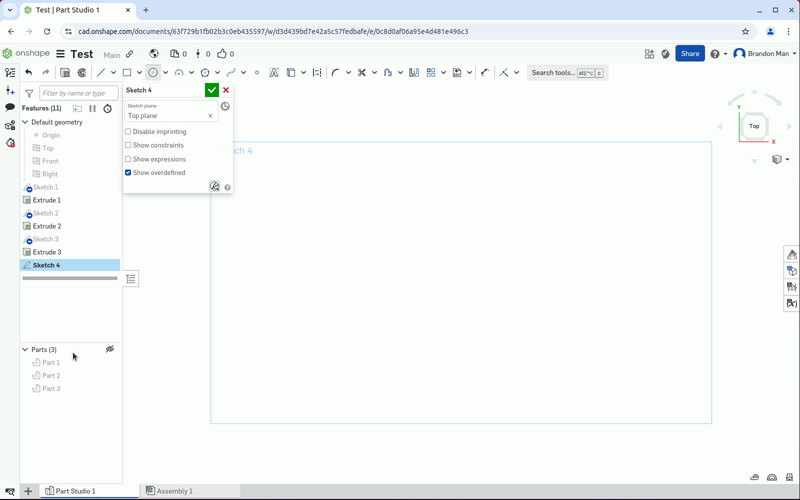
mouse_move(461, 282)
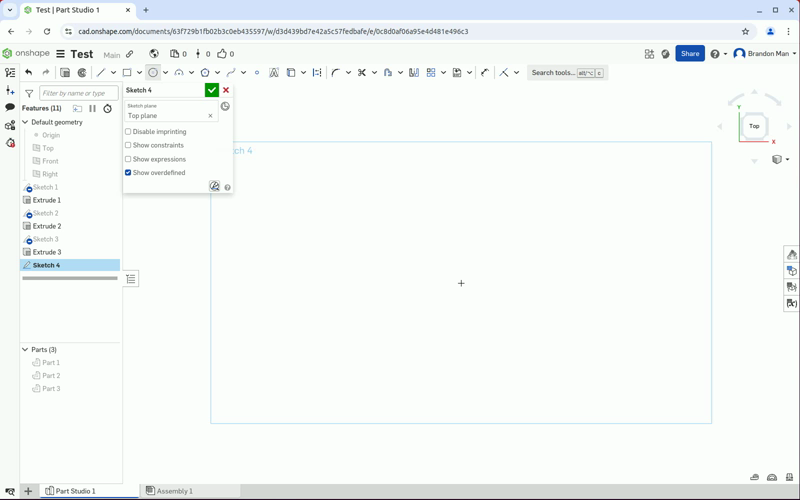
click(461, 282)
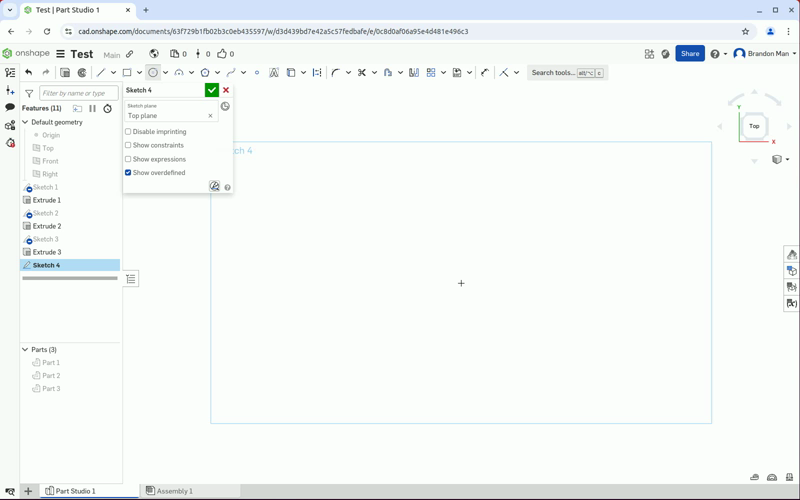
key_up(shift)
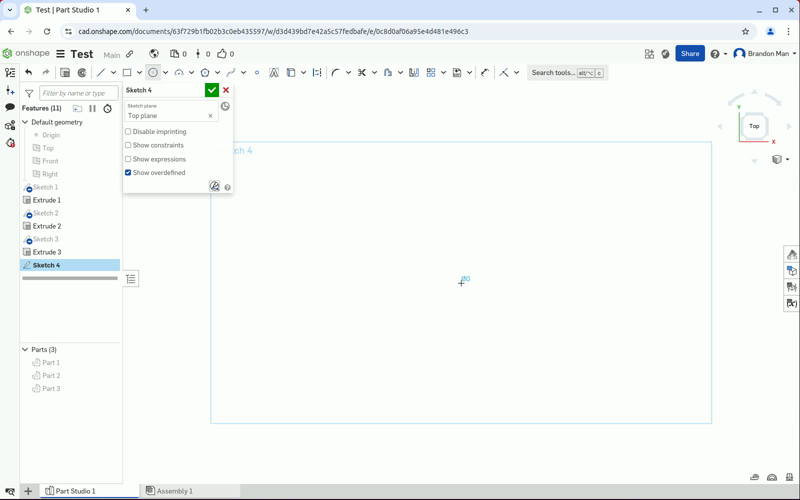
mouse_move(537, 282)
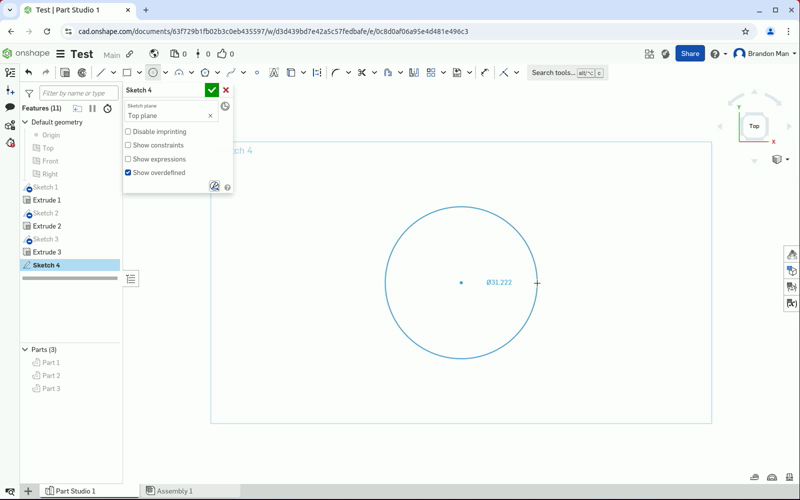
click(537, 282)
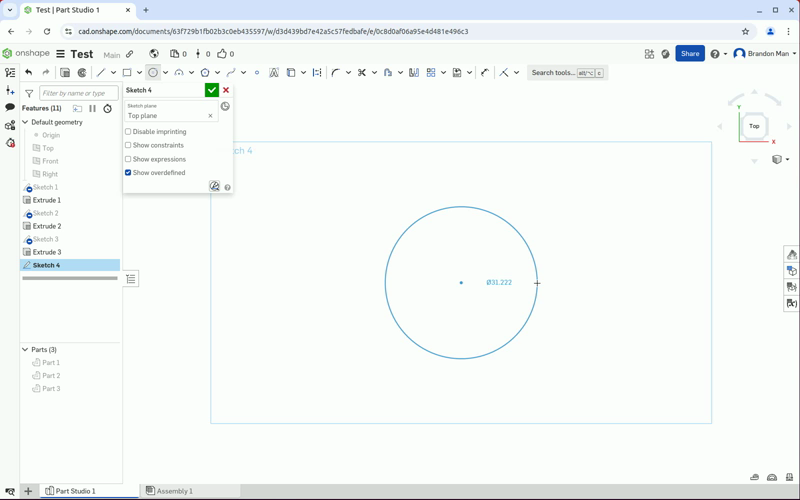
key(esc)
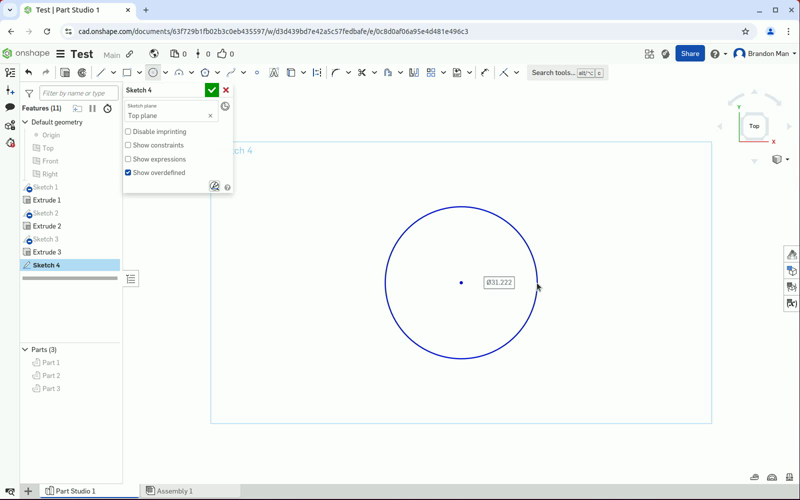
key(c)
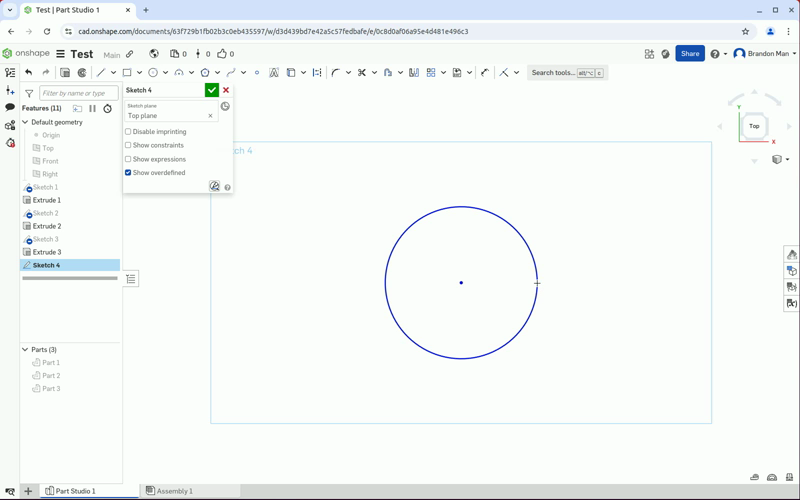
key_down(shift)
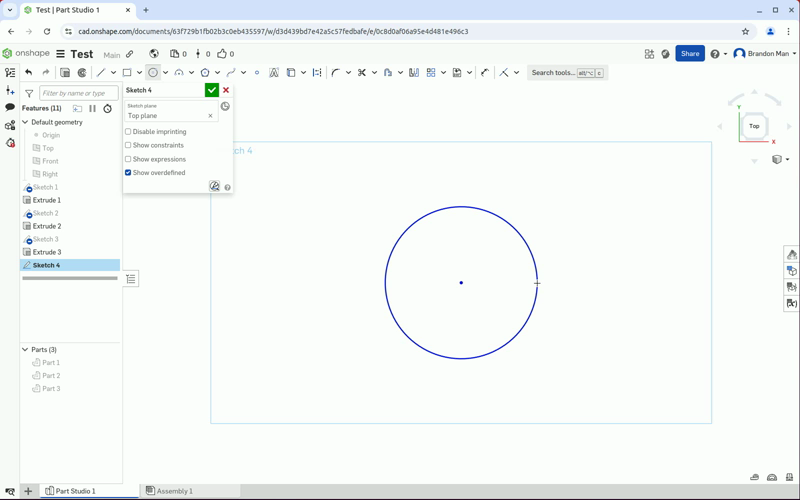
mouse_move(461, 282)
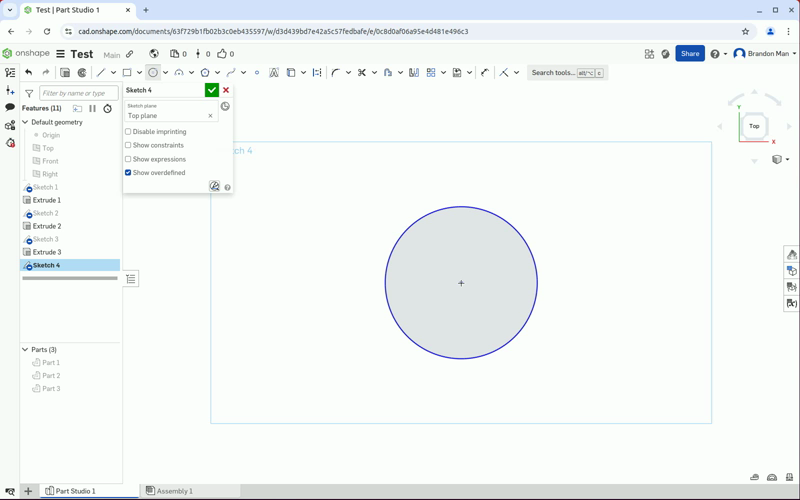
click(461, 282)
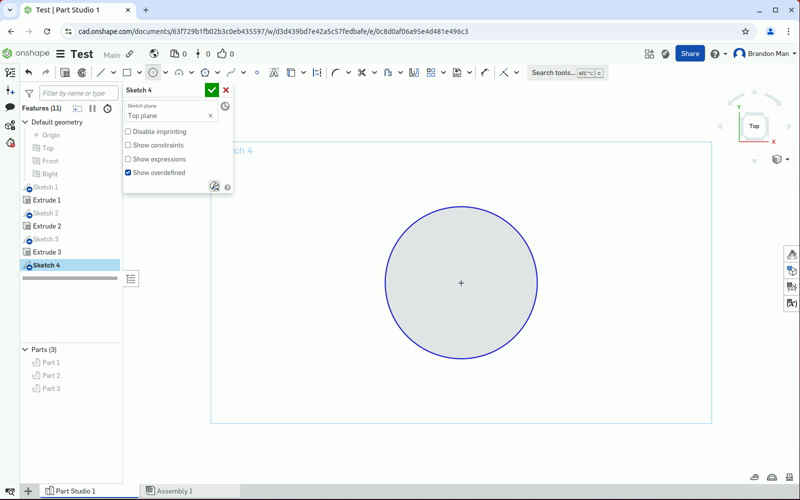
key_up(shift)
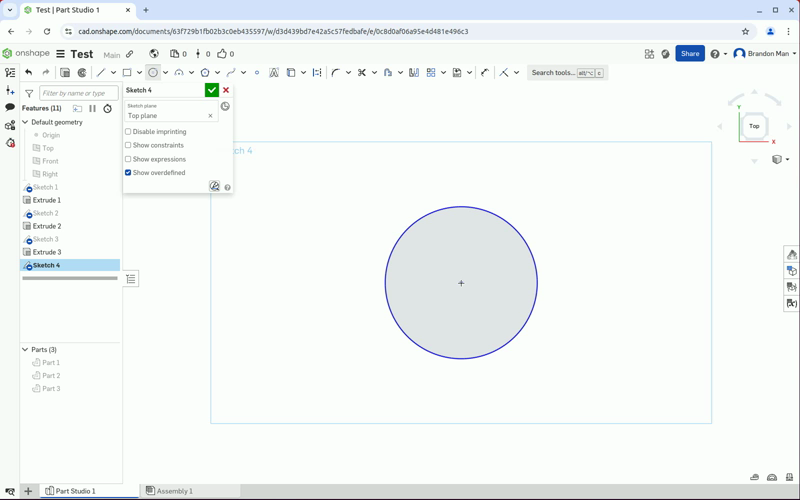
mouse_move(529, 282)
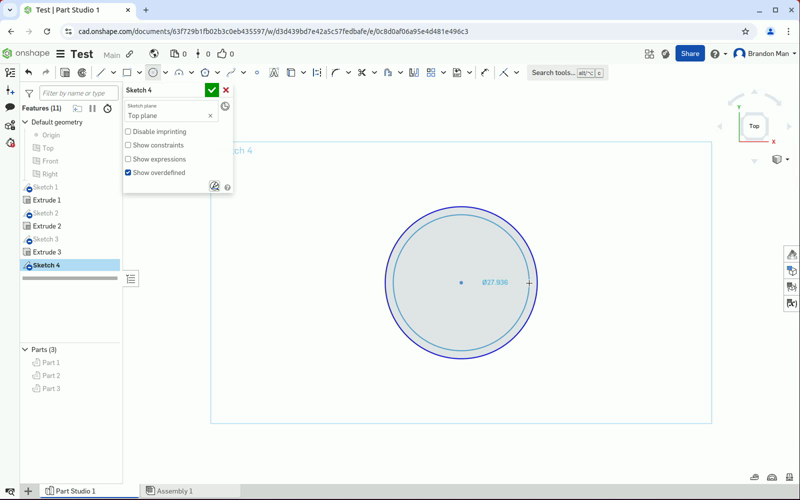
click(529, 282)
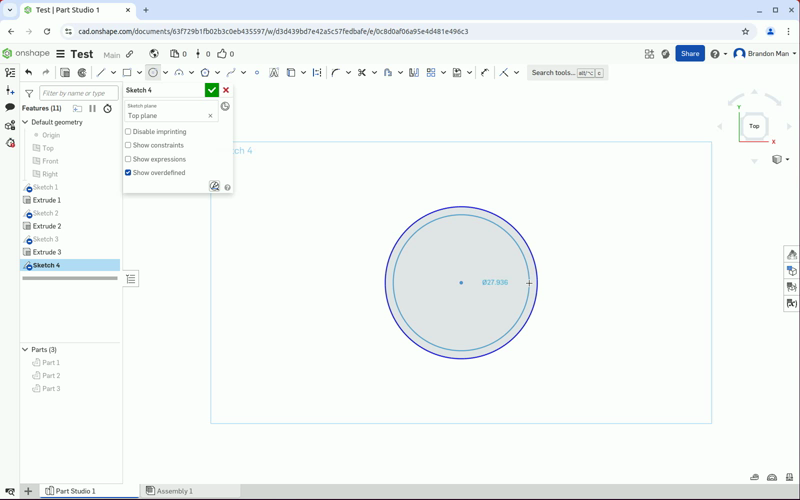
key(esc)
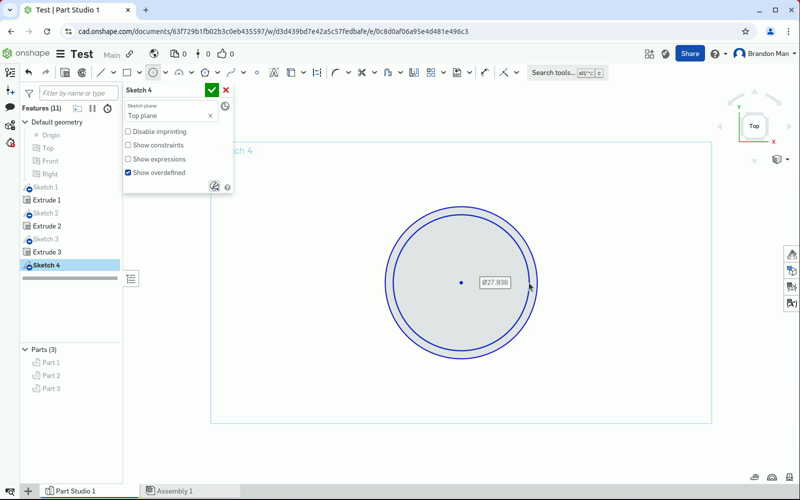
mouse_move(394, 258)
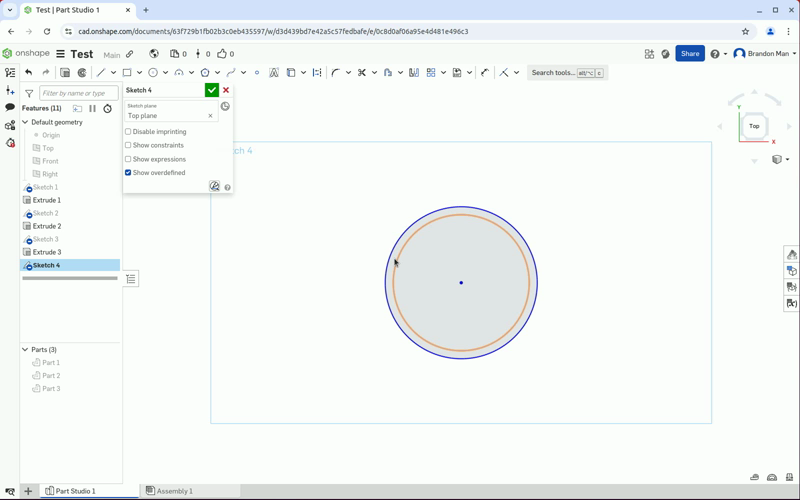
click(394, 258)
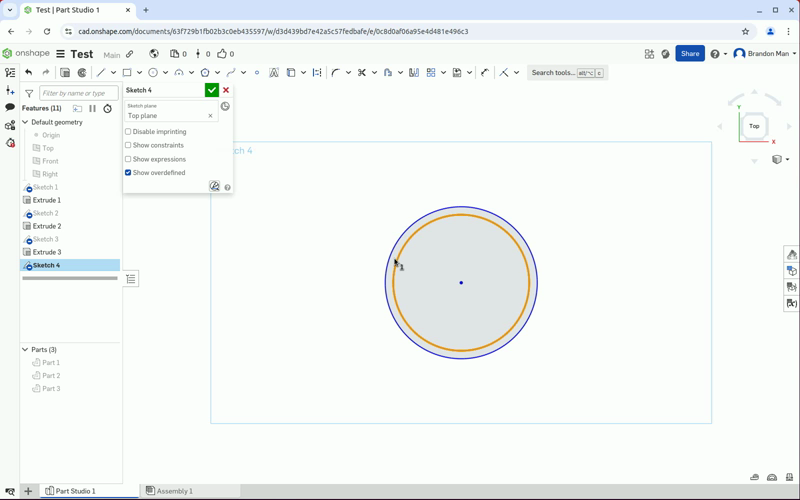
mouse_move(73, 352)
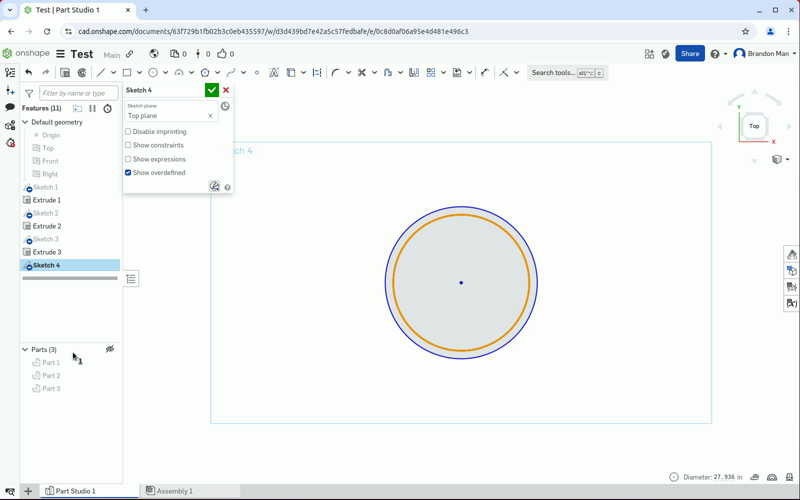
key(shift+y)
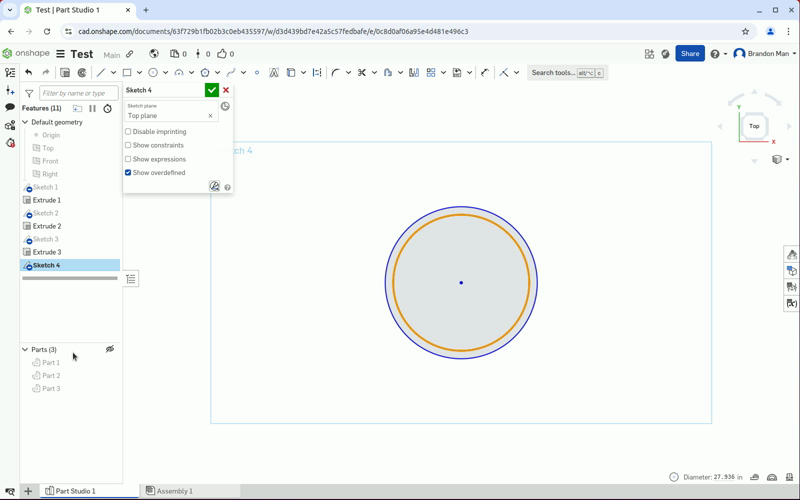
key(shift+e)
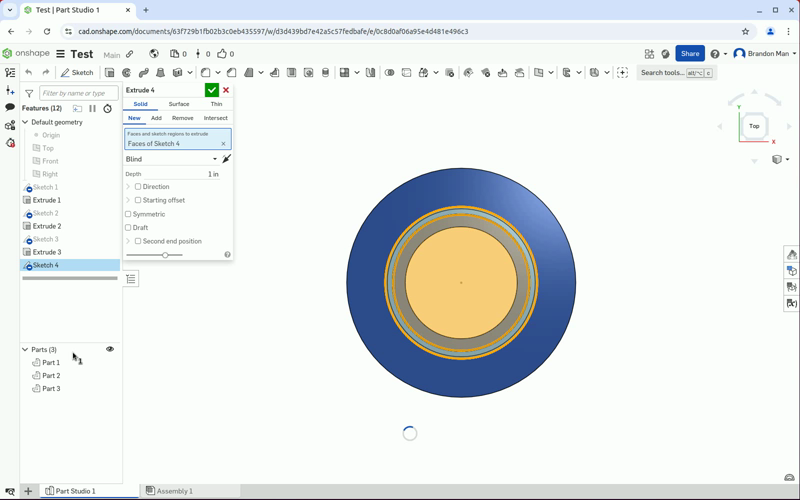
mouse_move(143, 106)
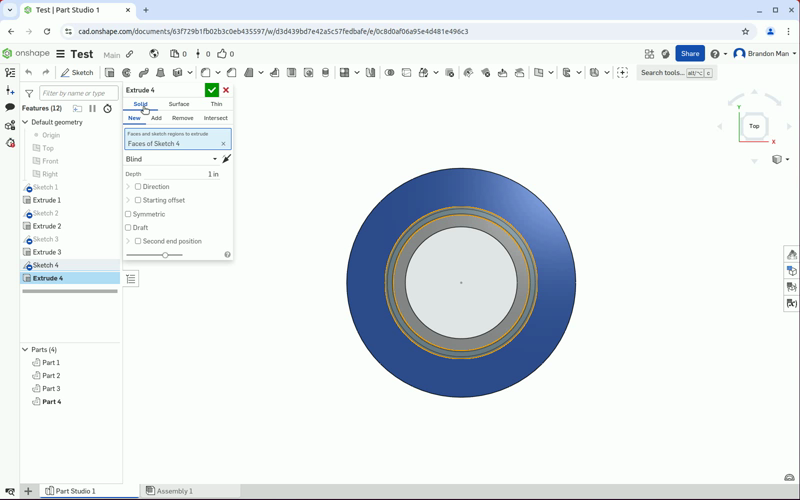
click(143, 106)
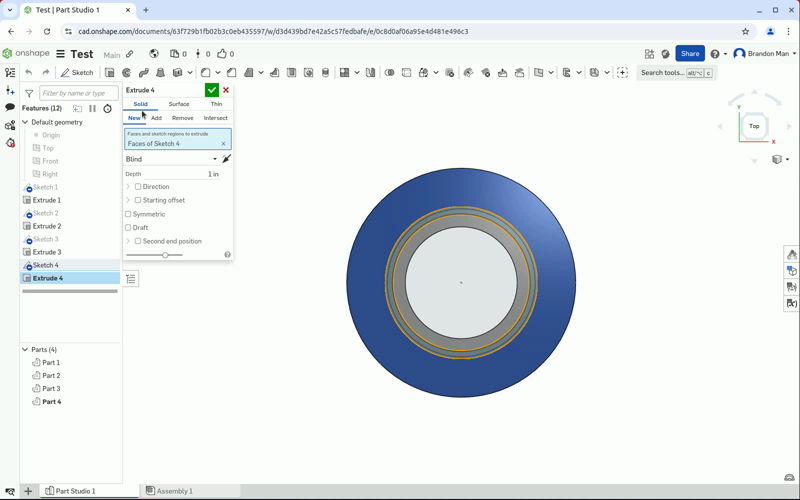
mouse_move(137, 120)
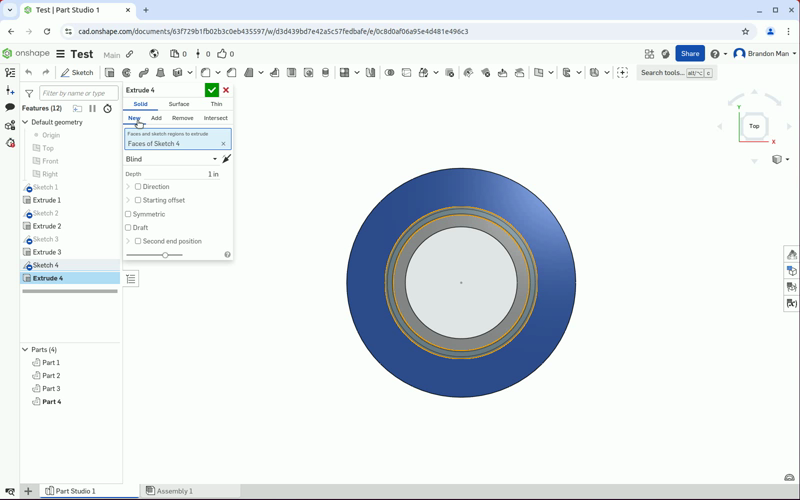
click(137, 120)
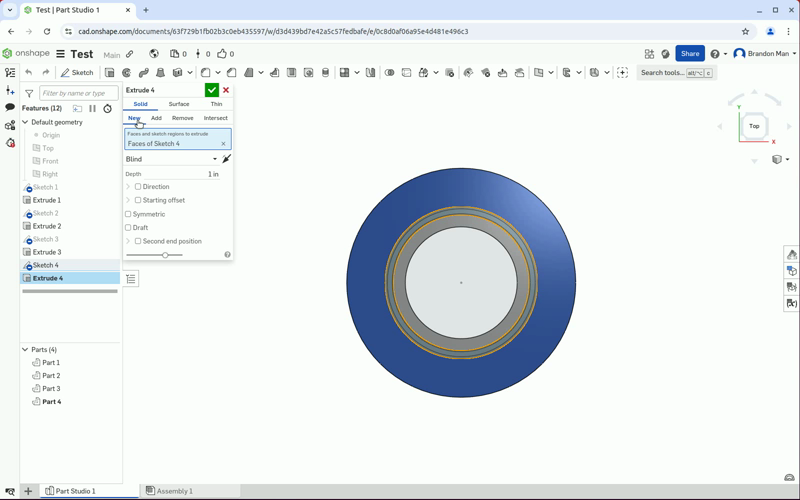
key(tab, 4)
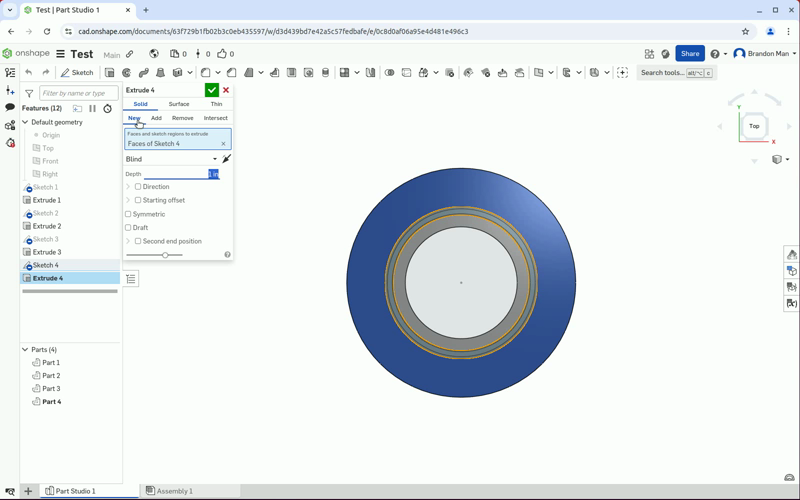
text(9.388)
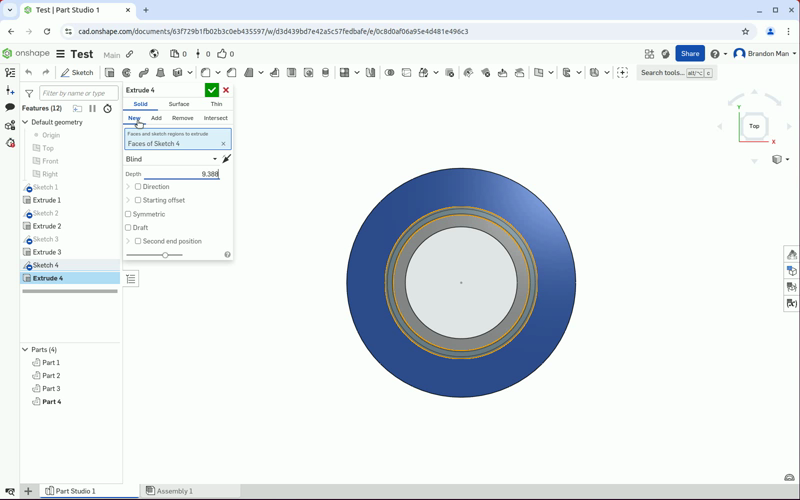
key(enter)
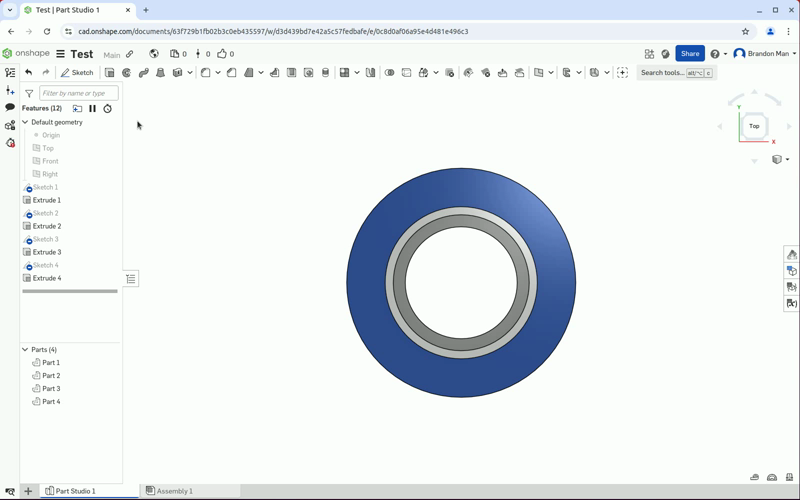
key(shift+h)
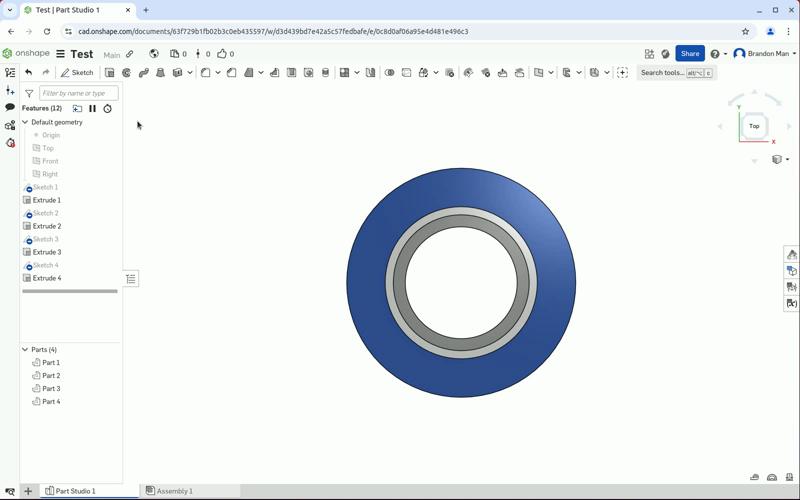
key(shift+h)
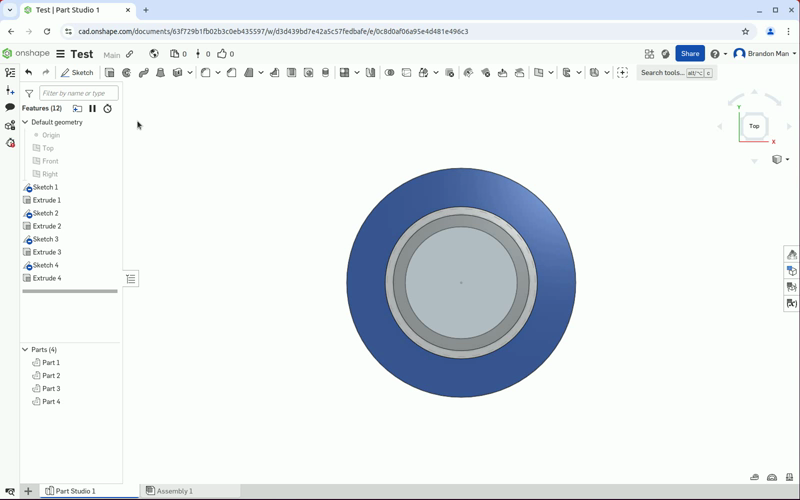
key(shift+7)
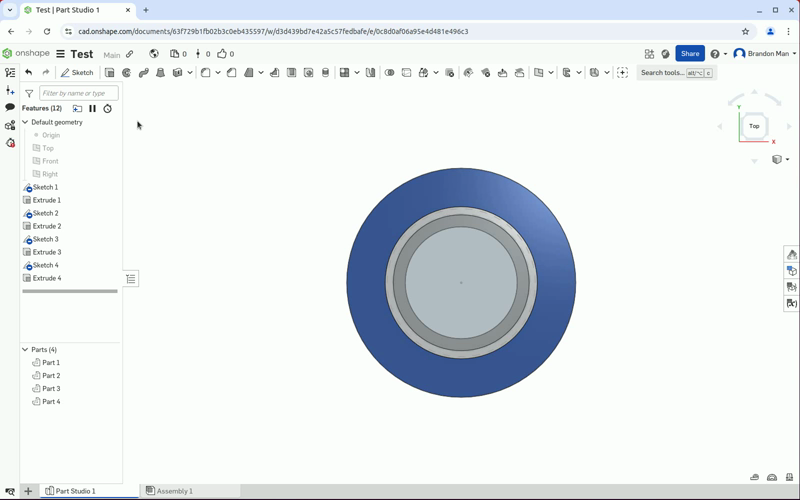
key(up, 3)
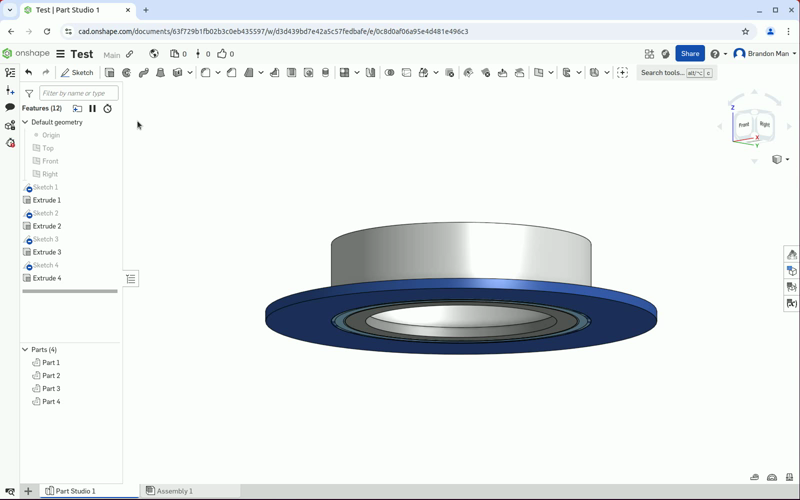
key(left, 3)
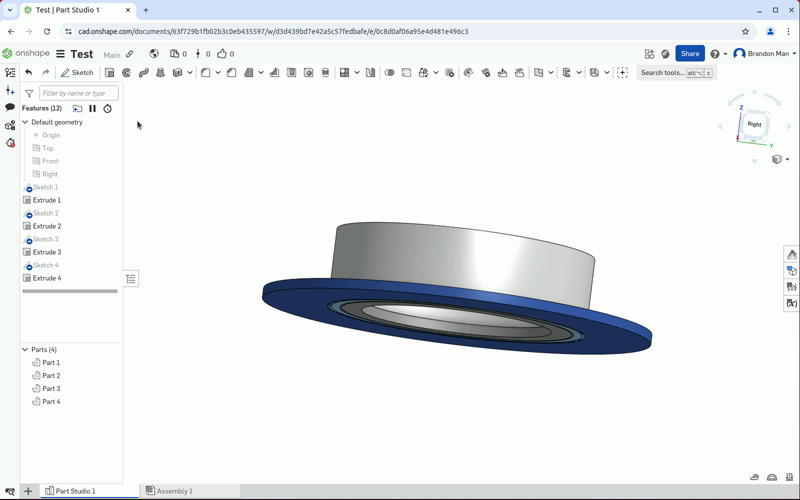
key(right, 3)
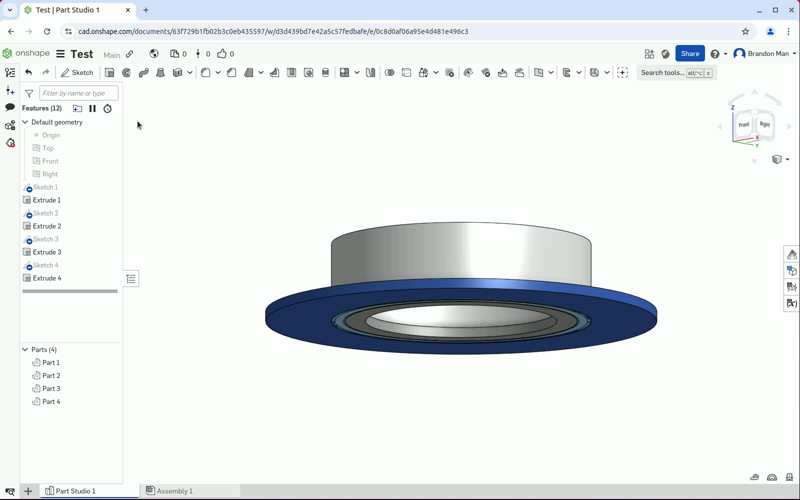
key(down, 3)
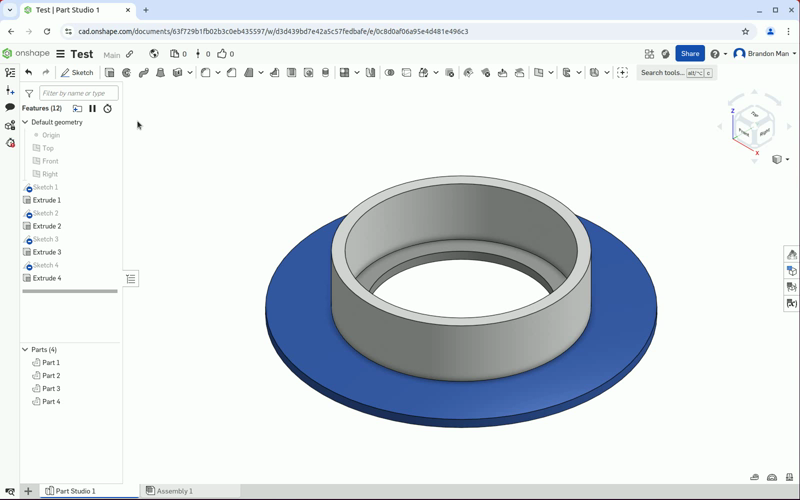
mouse_move(73, 189)
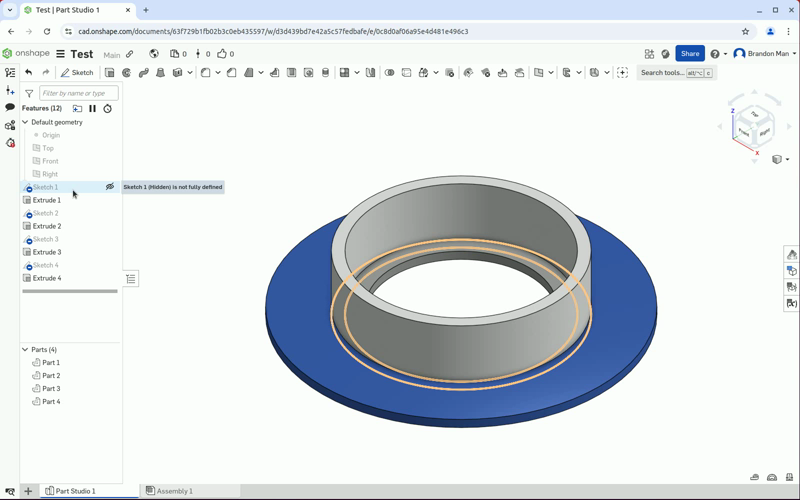
click(73, 189)